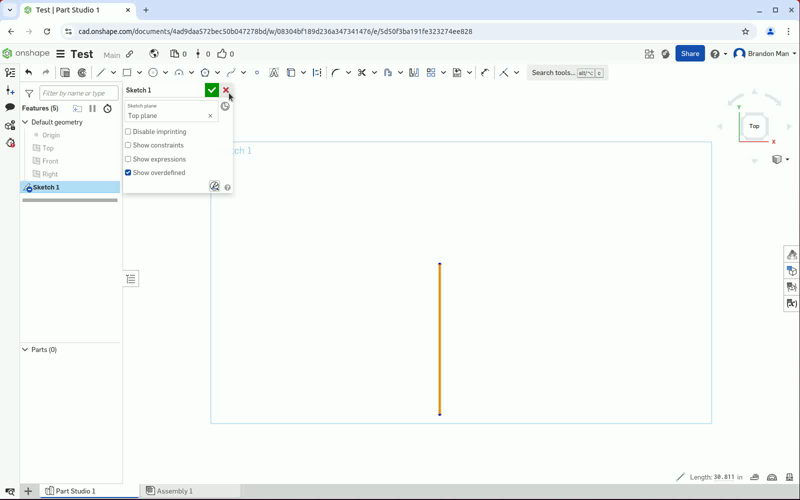
key(shift+h)
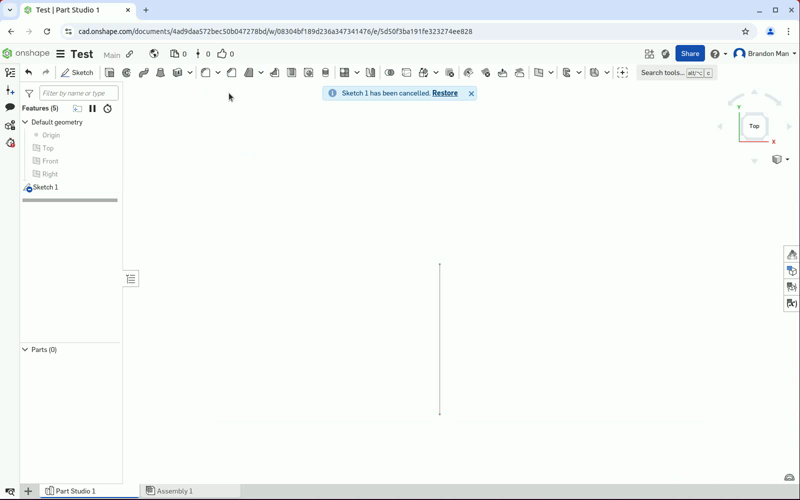
key(shift+s)
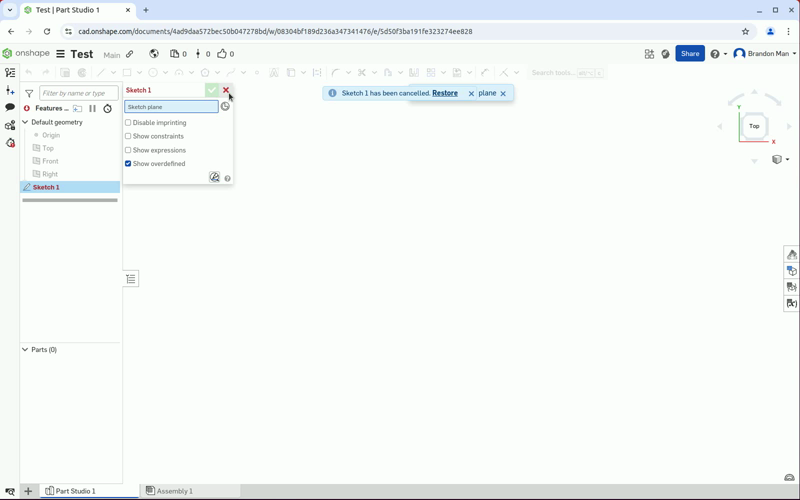
mouse_move(73, 150)
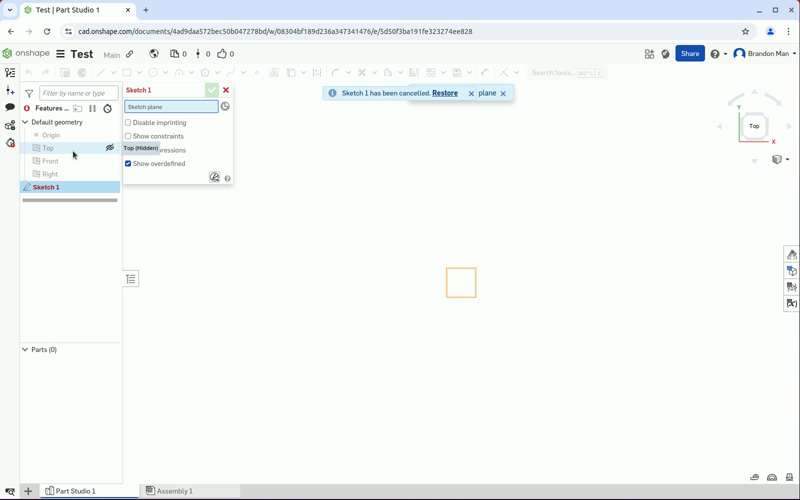
click(73, 150)
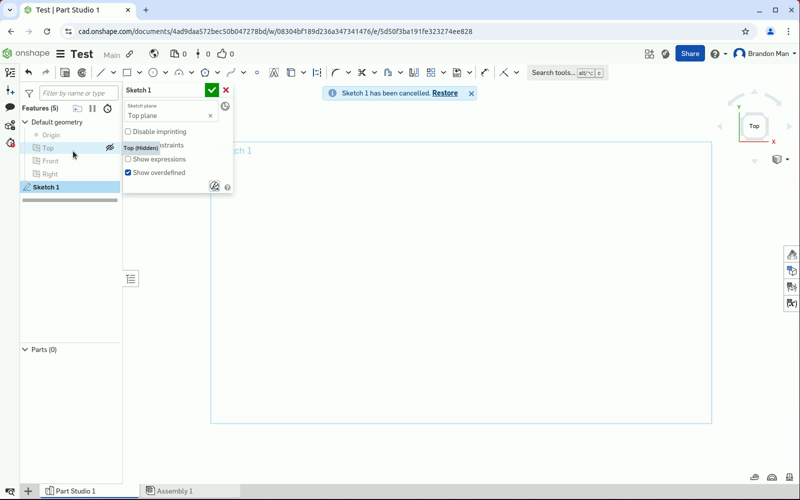
mouse_move(73, 352)
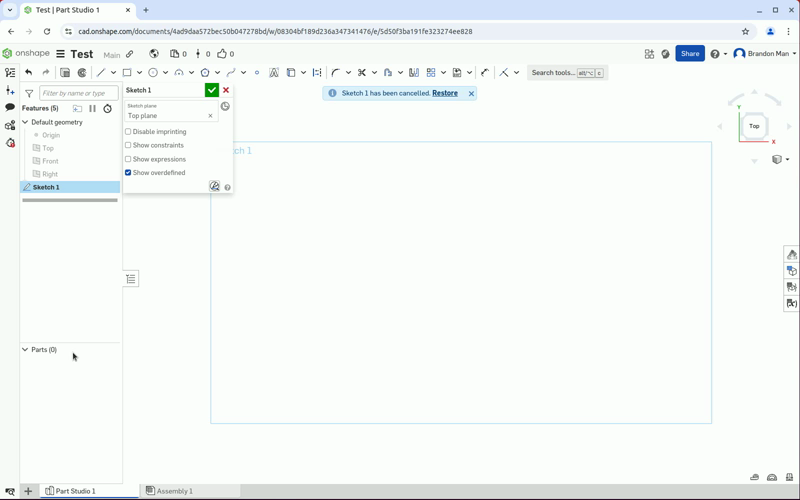
key(y)
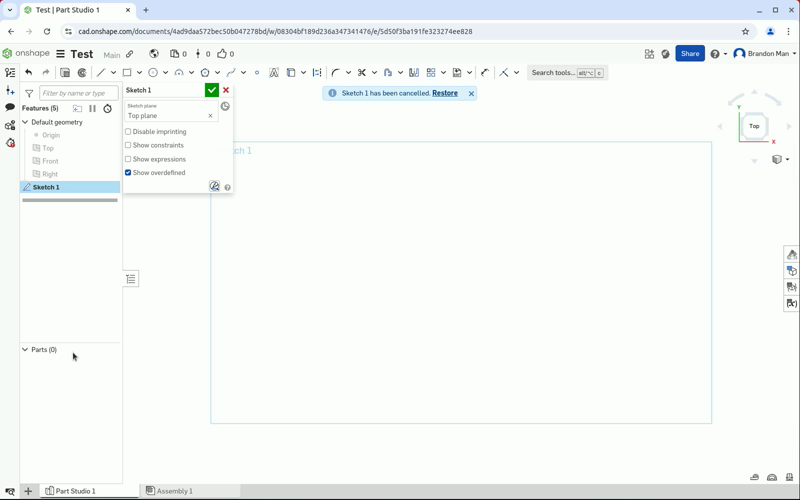
key(l)
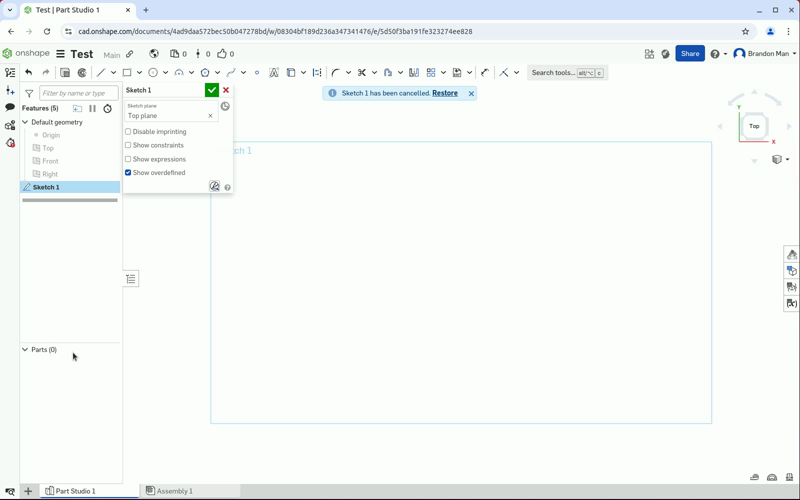
key_down(shift)
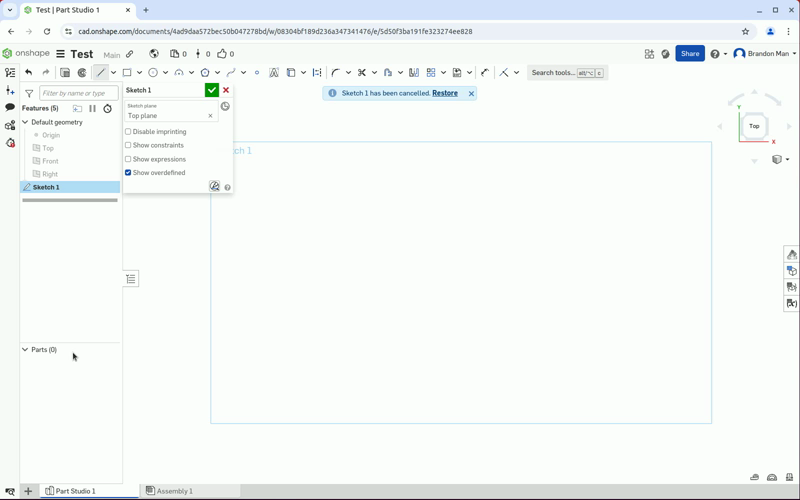
mouse_move(369, 389)
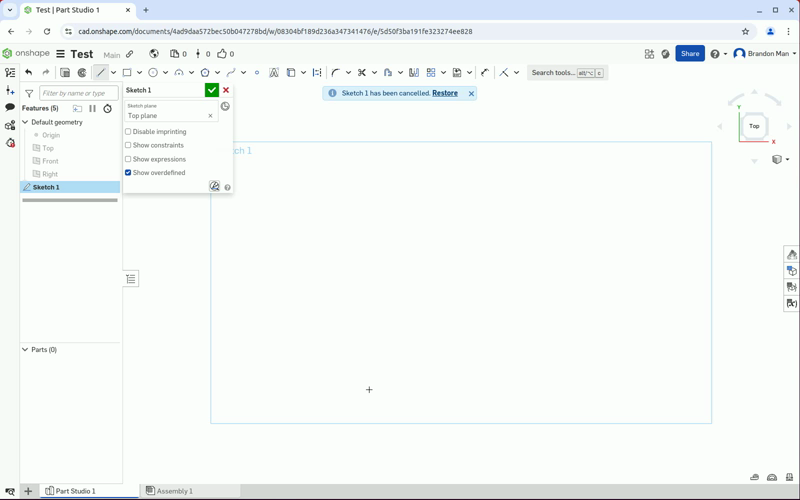
click(369, 389)
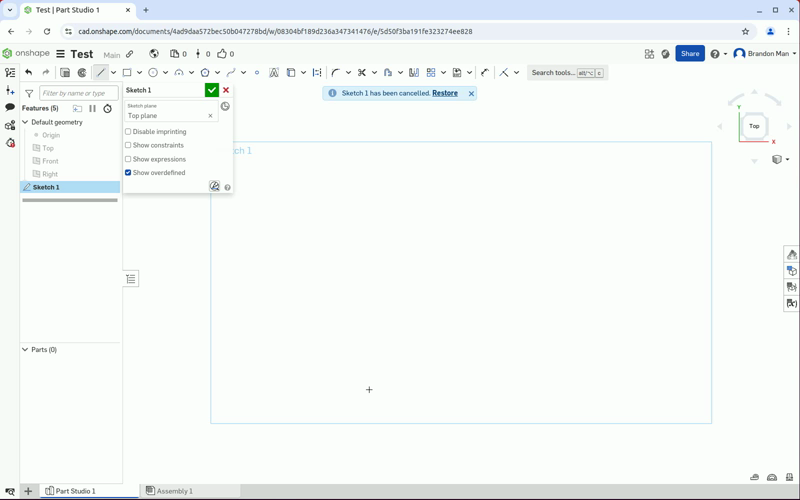
key_up(shift)
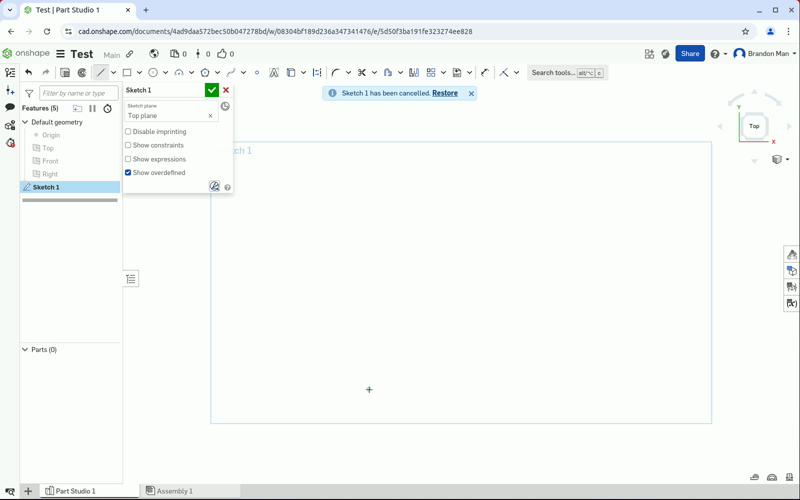
key_down(shift)
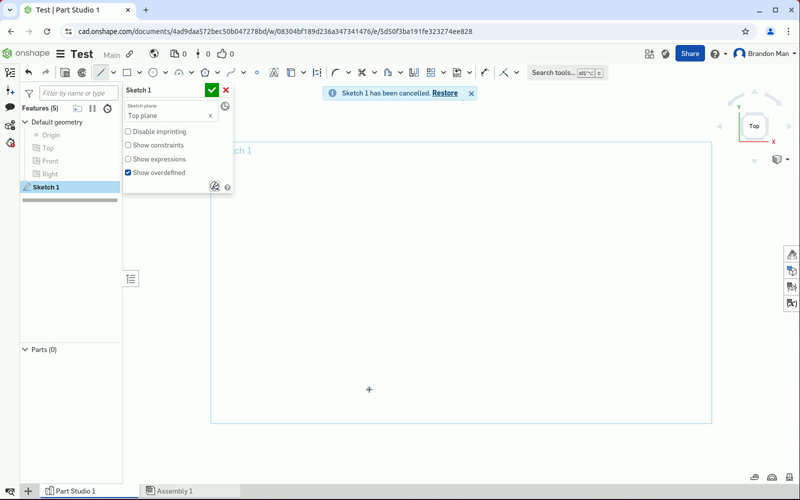
mouse_move(429, 380)
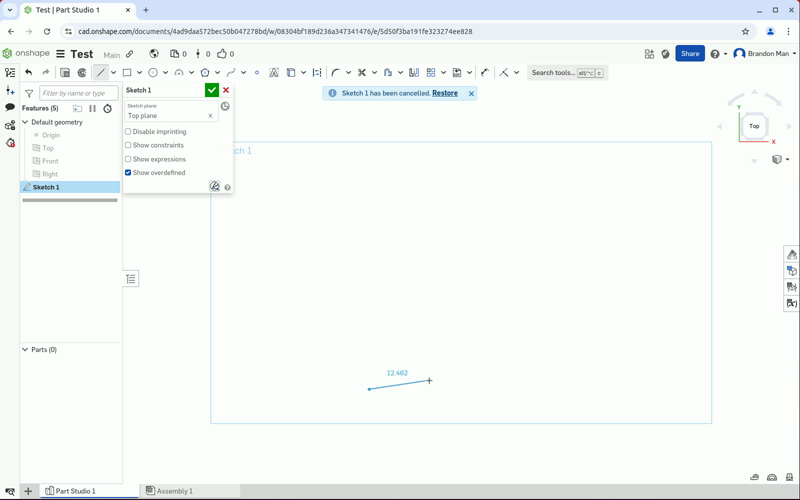
click(429, 380)
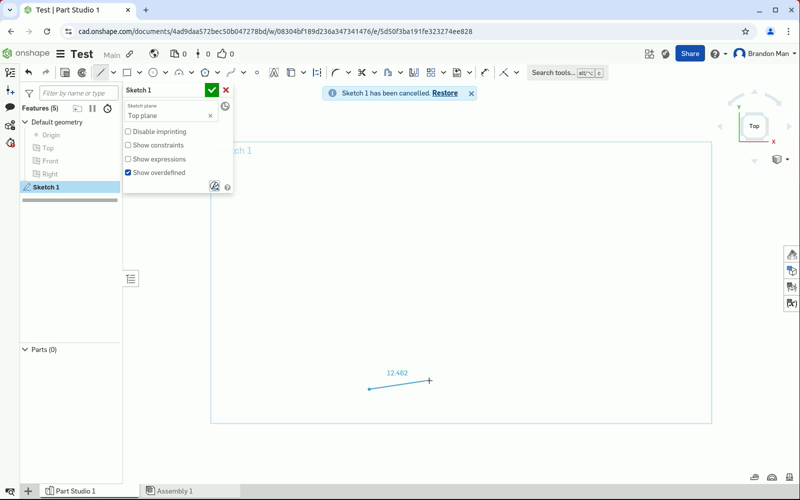
key_up(shift)
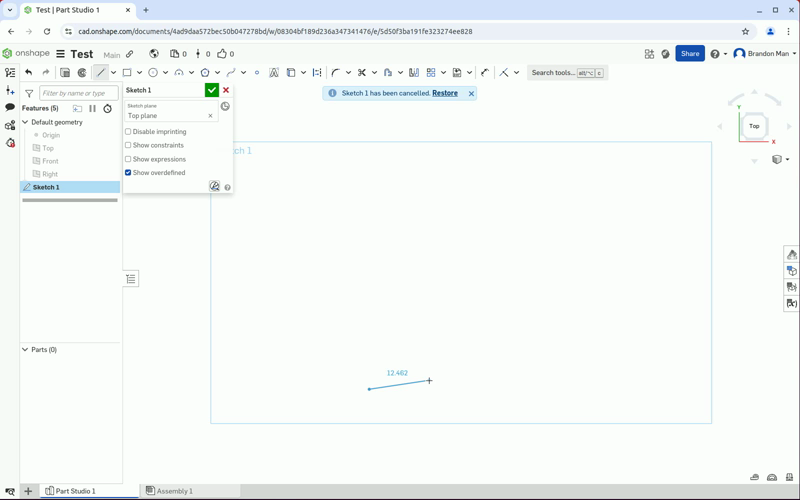
key_down(shift)
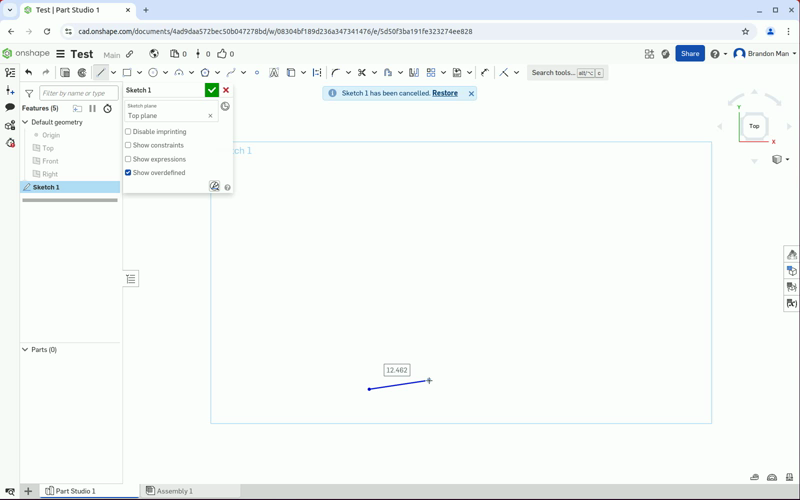
mouse_move(459, 380)
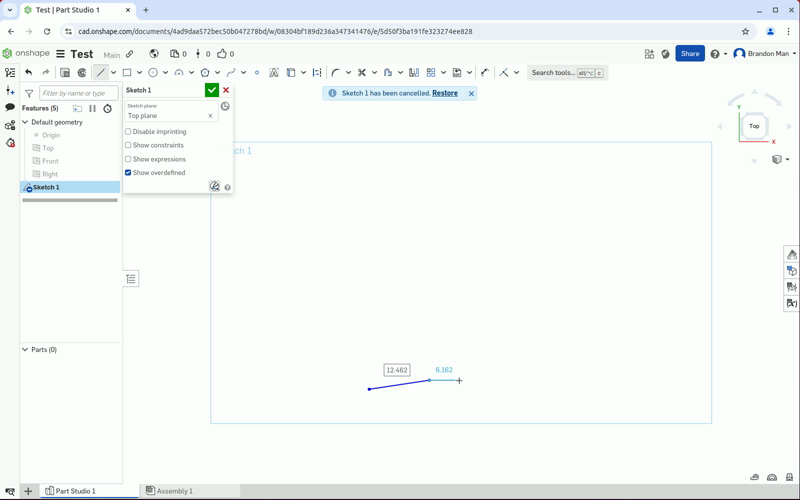
mouse_move(429, 327)
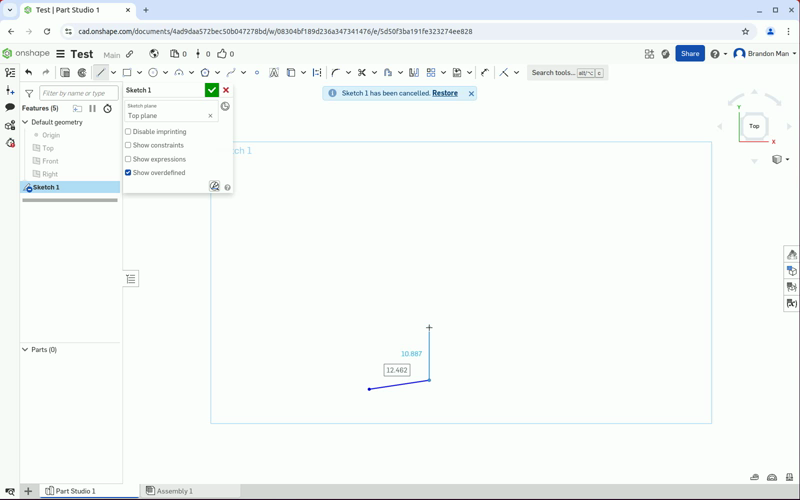
click(429, 327)
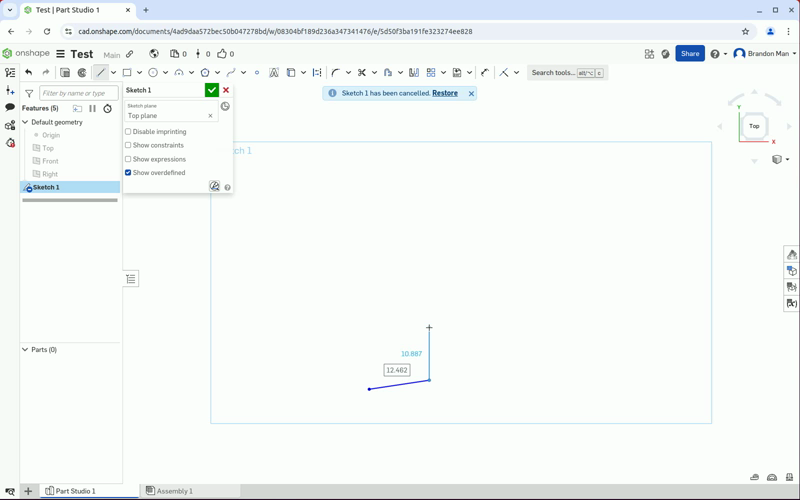
key_up(shift)
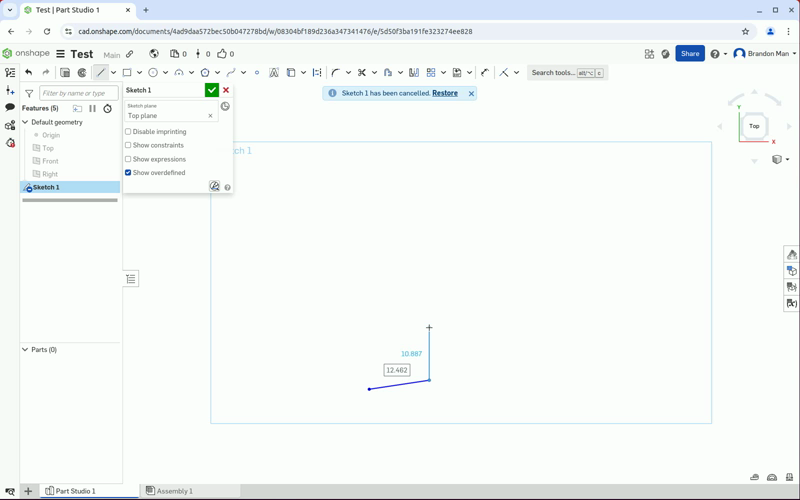
key_down(shift)
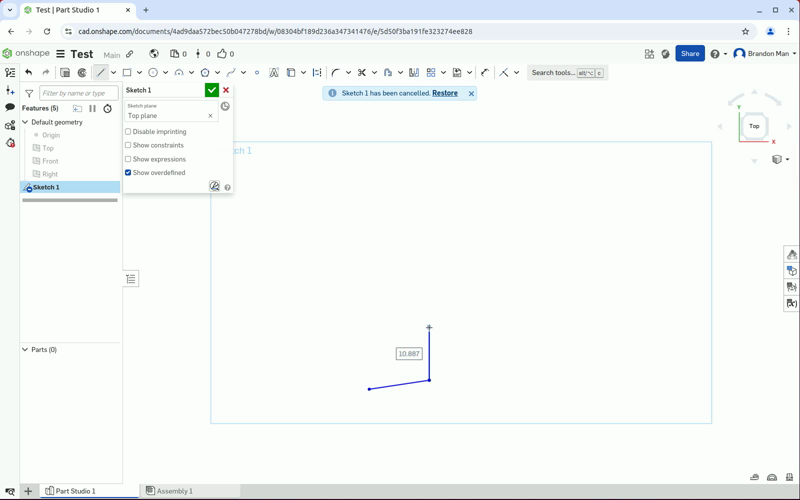
mouse_move(459, 327)
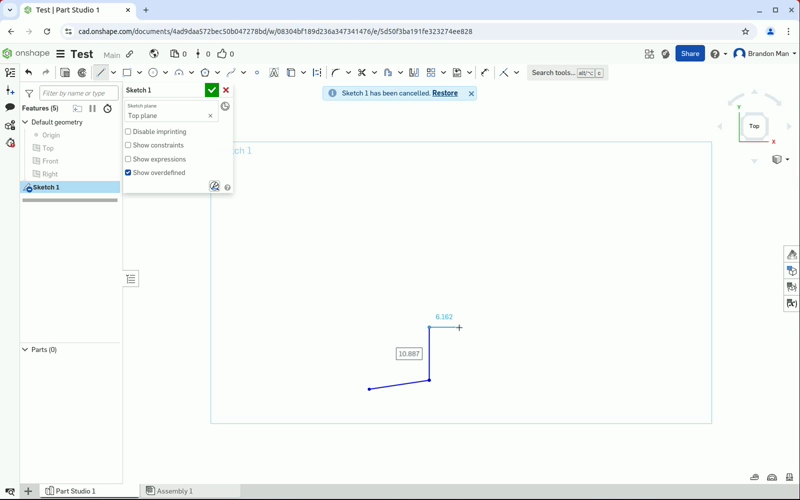
mouse_move(377, 309)
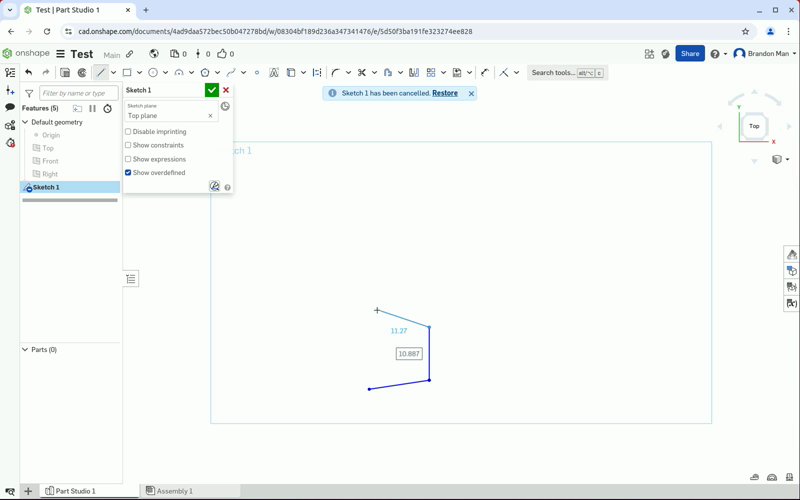
click(377, 309)
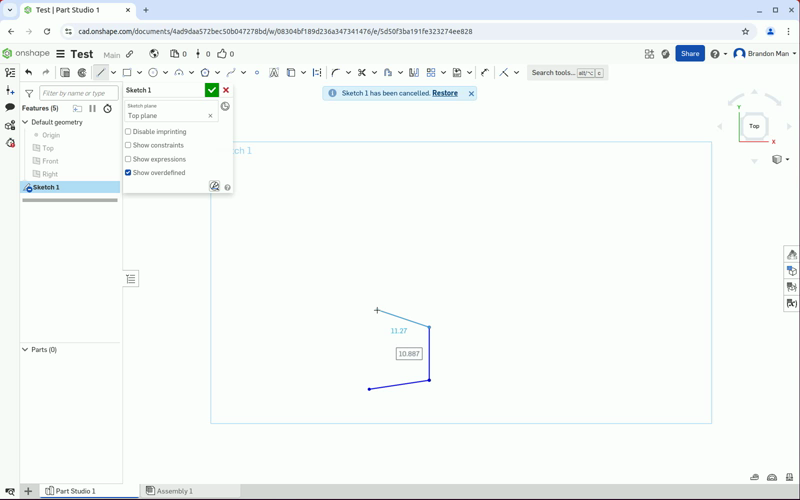
key_up(shift)
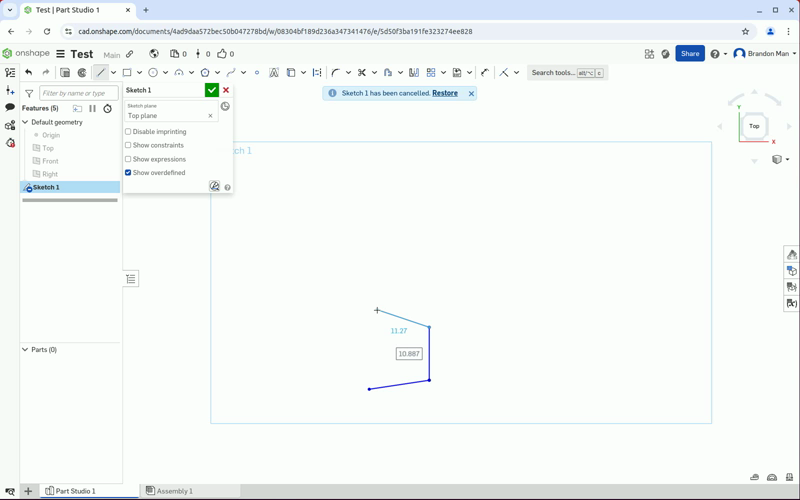
key_down(shift)
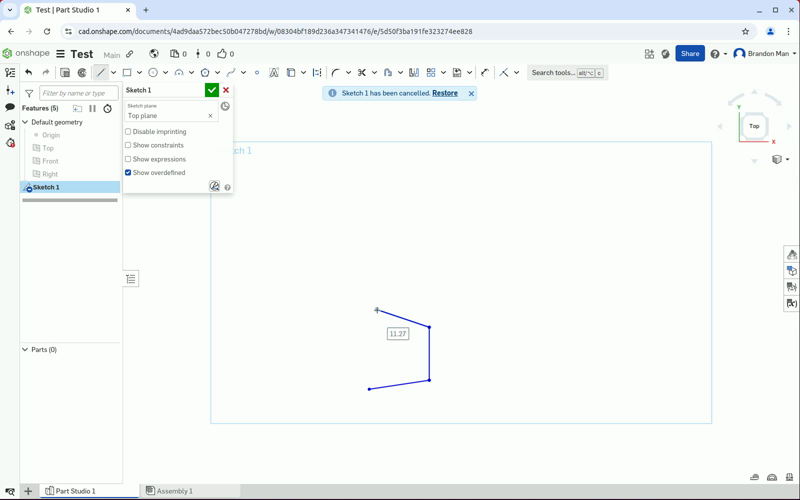
mouse_move(369, 389)
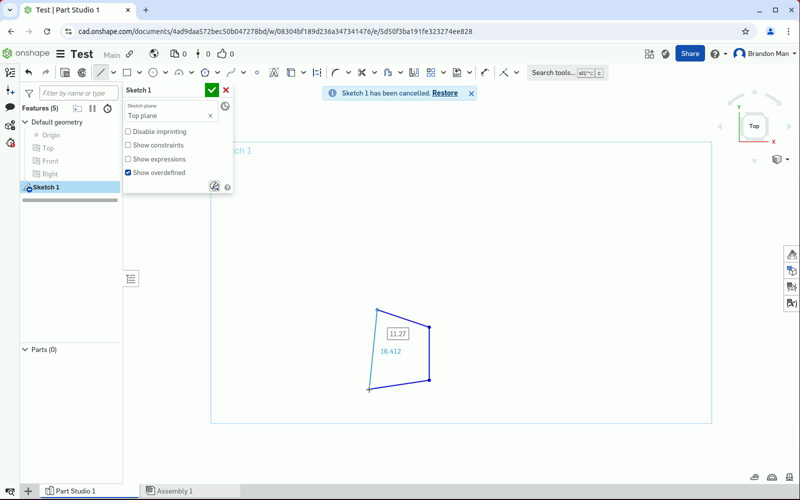
key_up(shift)
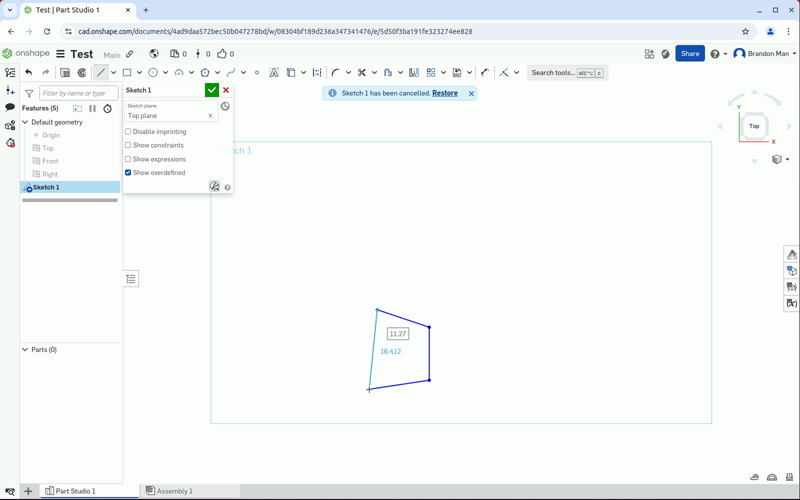
click(369, 389)
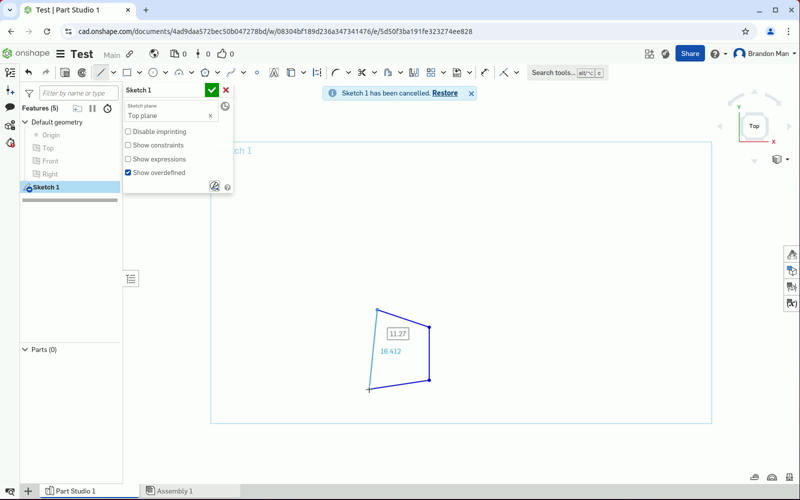
key(esc)
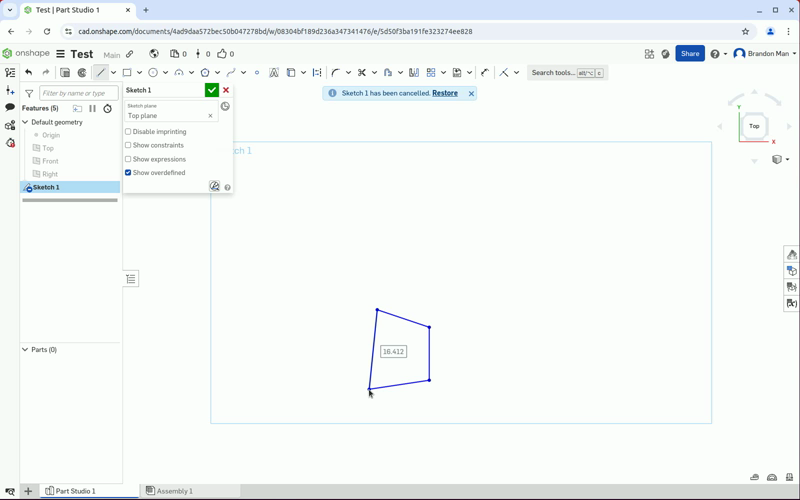
key(l)
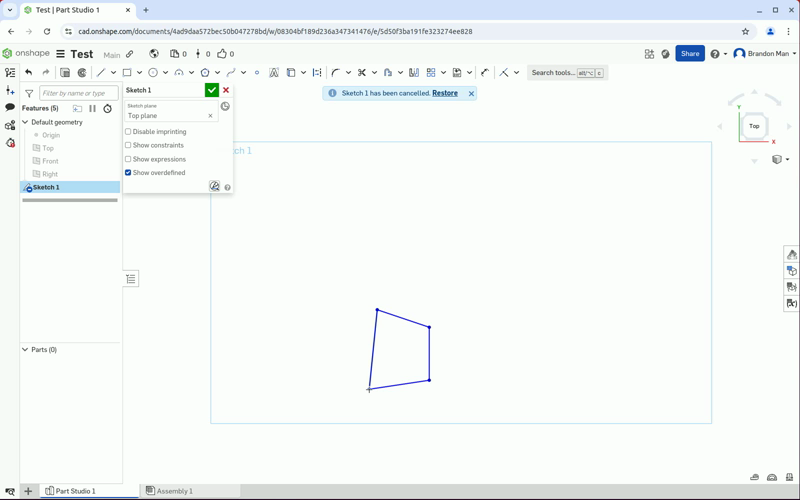
key_down(shift)
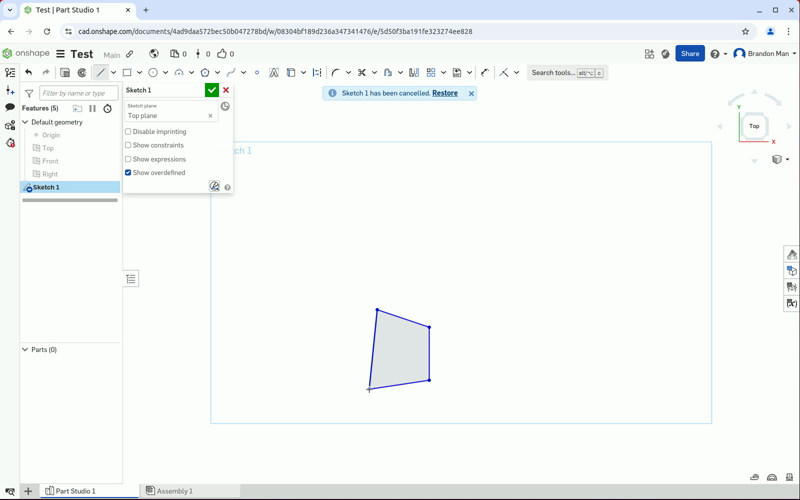
mouse_move(383, 367)
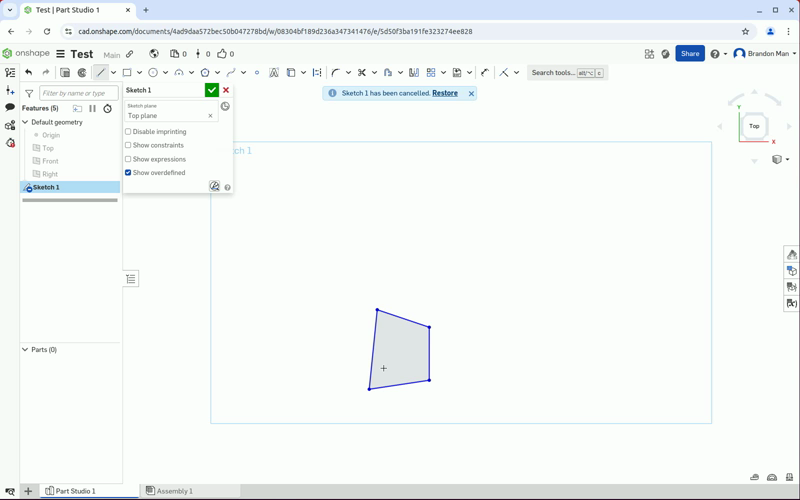
click(383, 367)
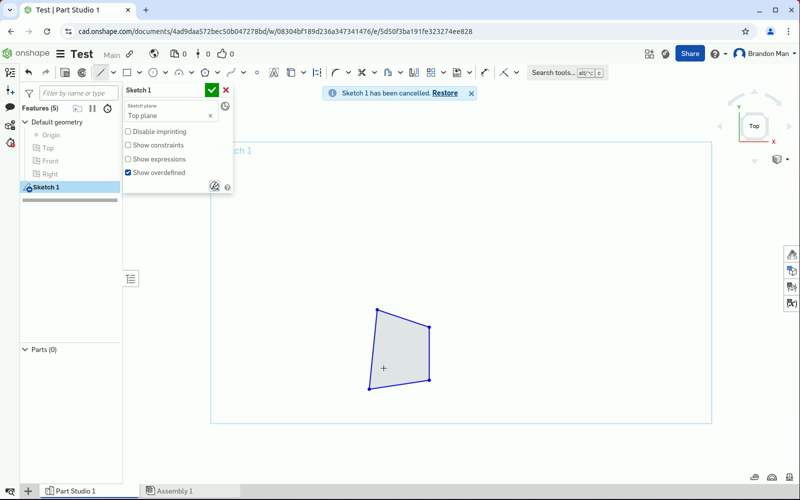
key_up(shift)
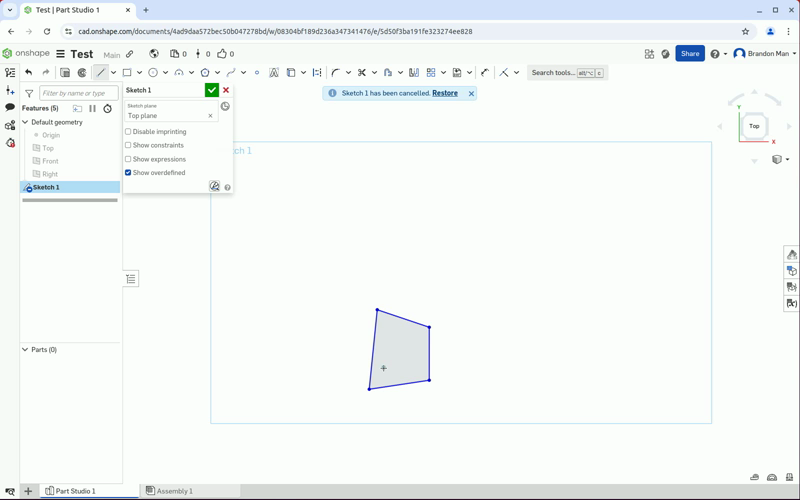
key_down(shift)
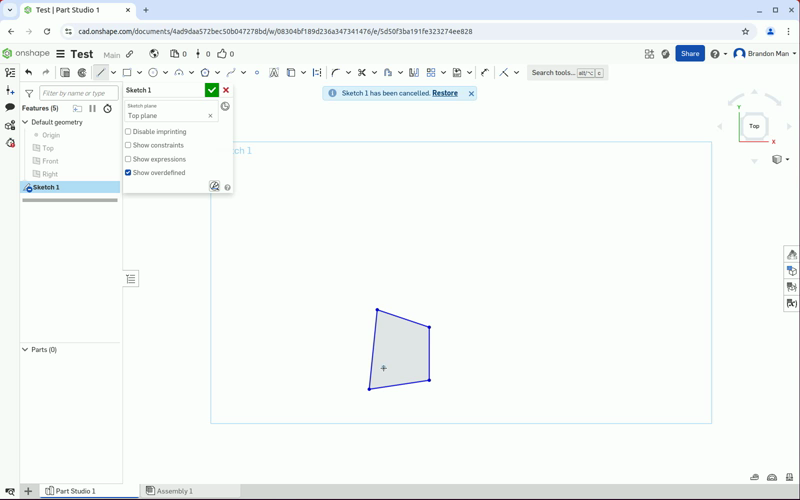
mouse_move(413, 367)
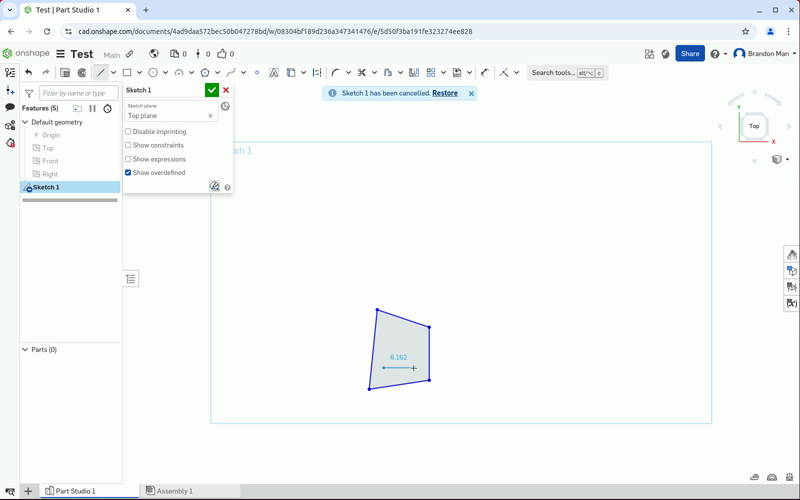
mouse_move(403, 372)
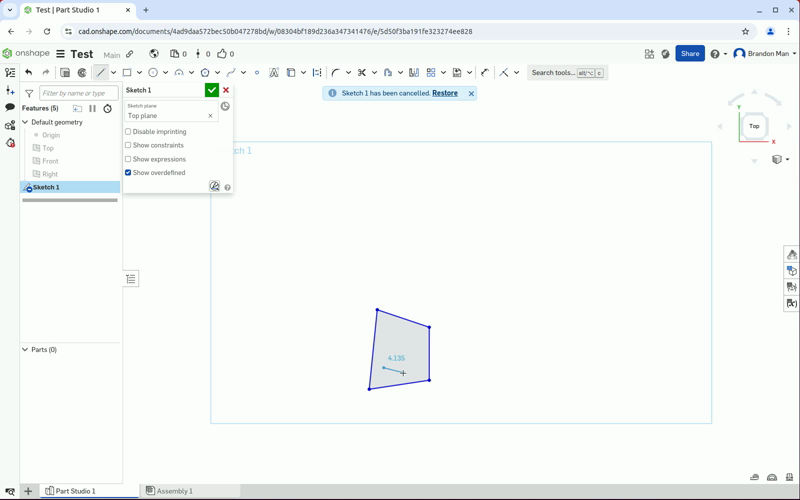
click(403, 372)
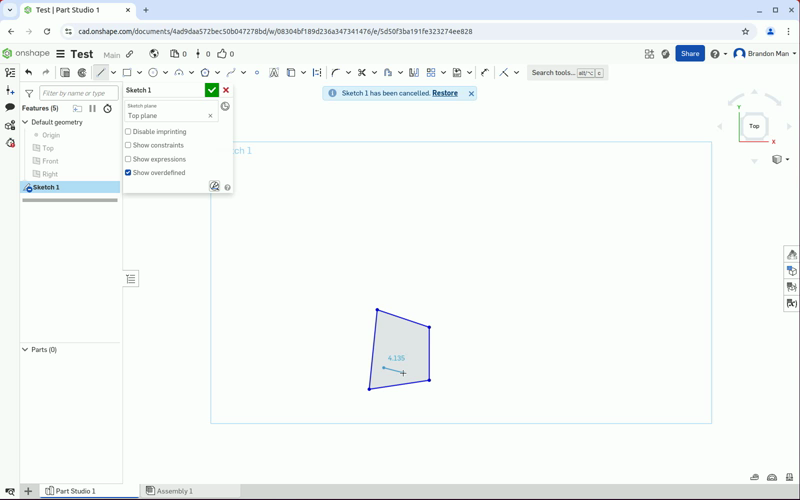
key_up(shift)
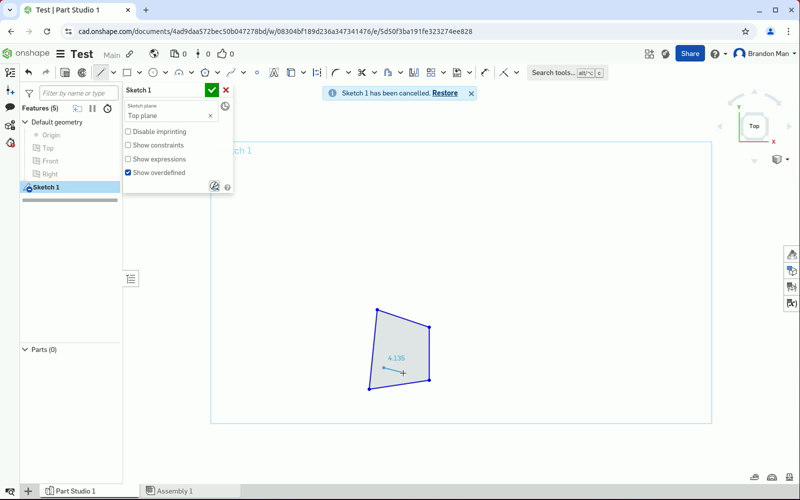
key_down(shift)
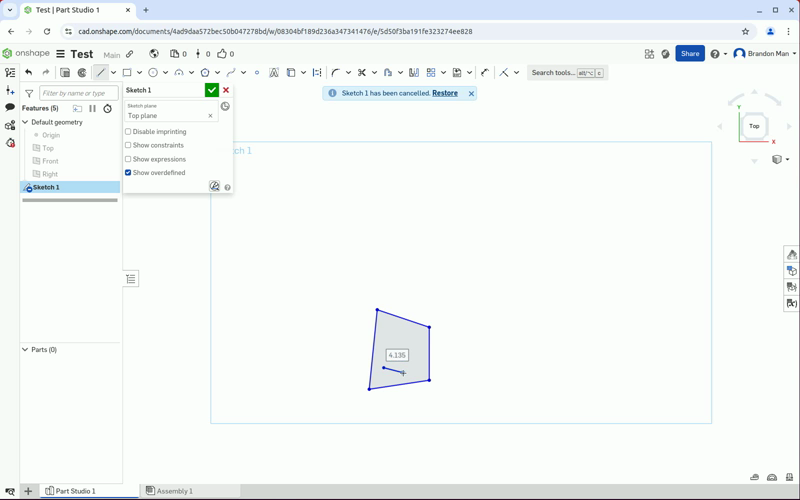
mouse_move(433, 372)
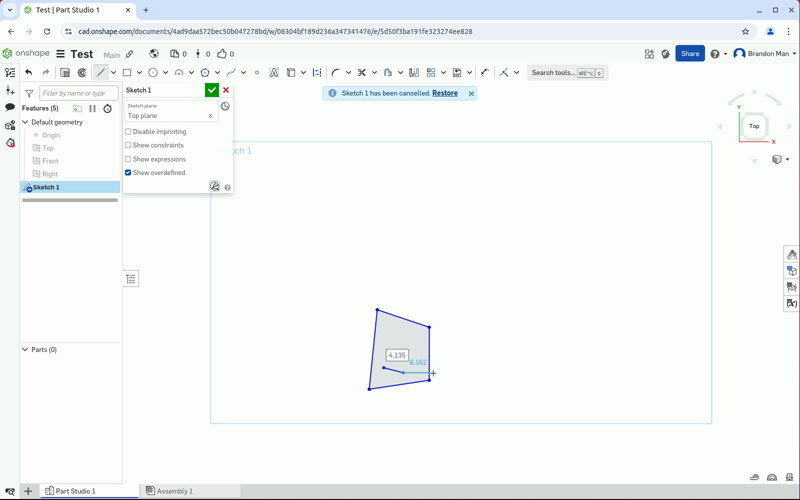
mouse_move(392, 332)
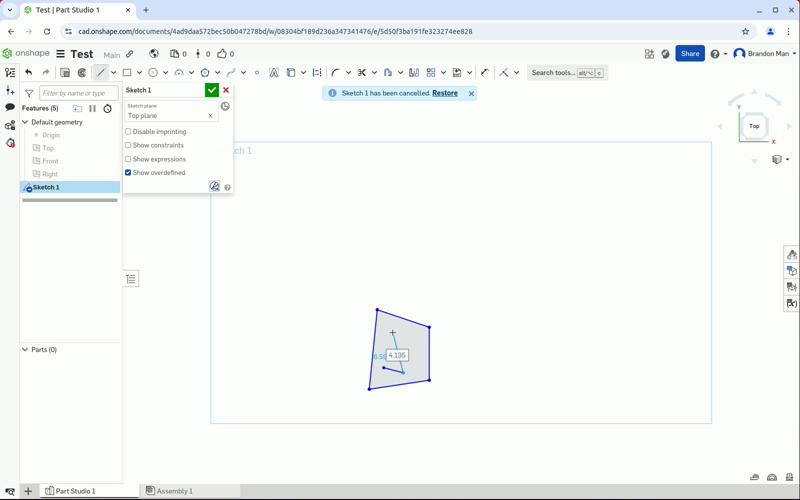
click(392, 332)
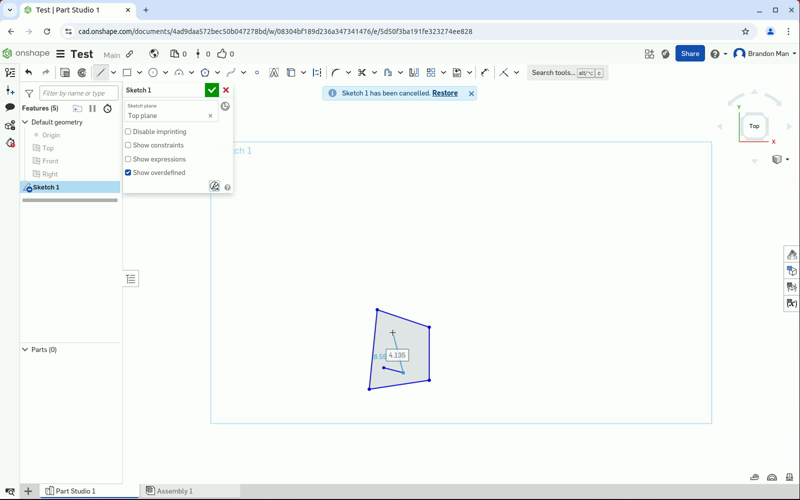
key_up(shift)
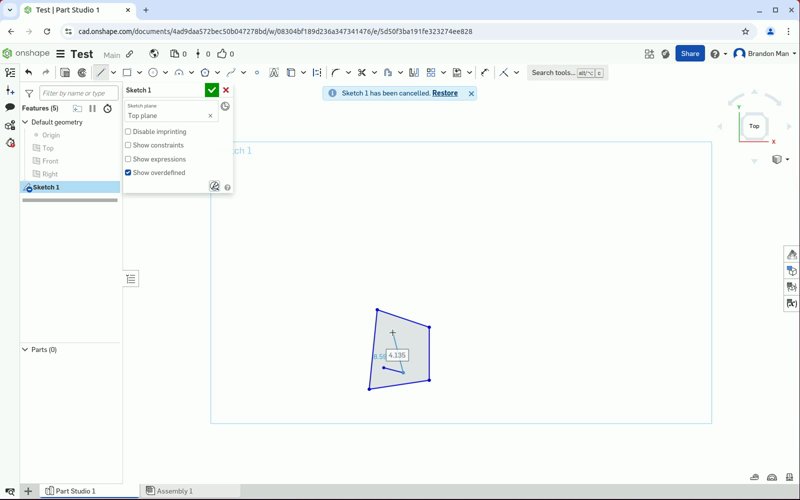
mouse_move(422, 332)
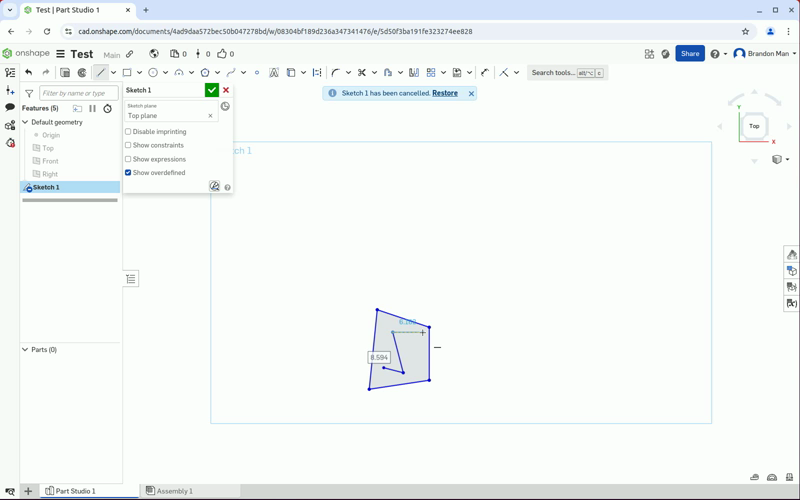
key_down(shift)
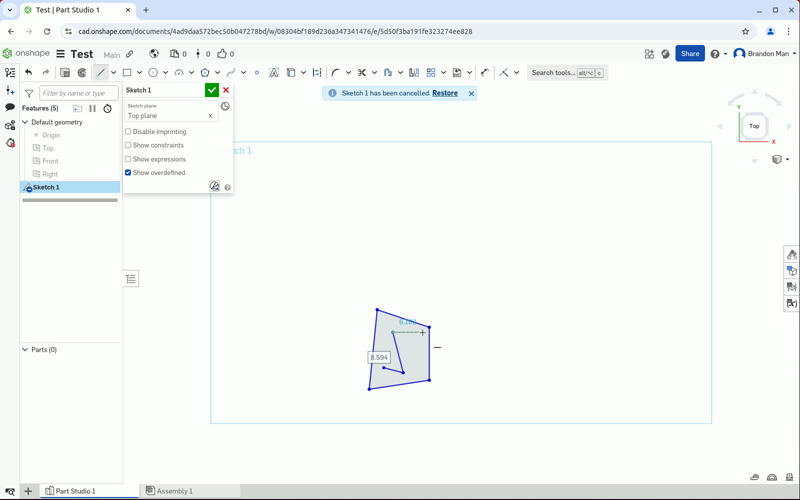
mouse_move(383, 367)
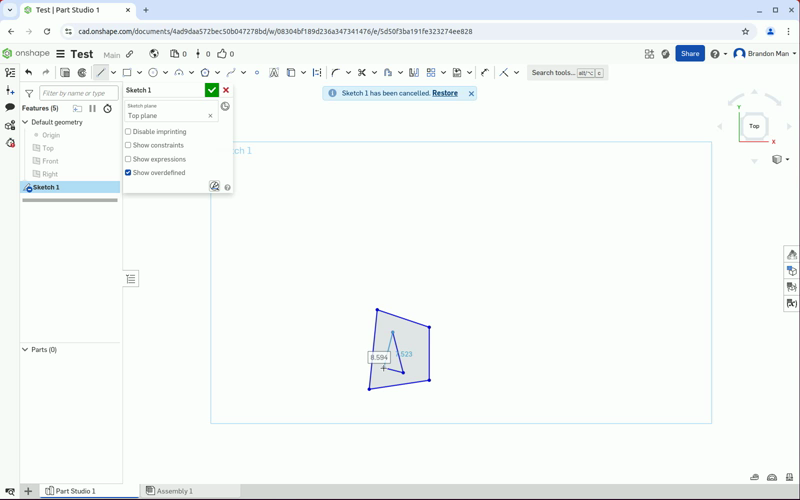
key_up(shift)
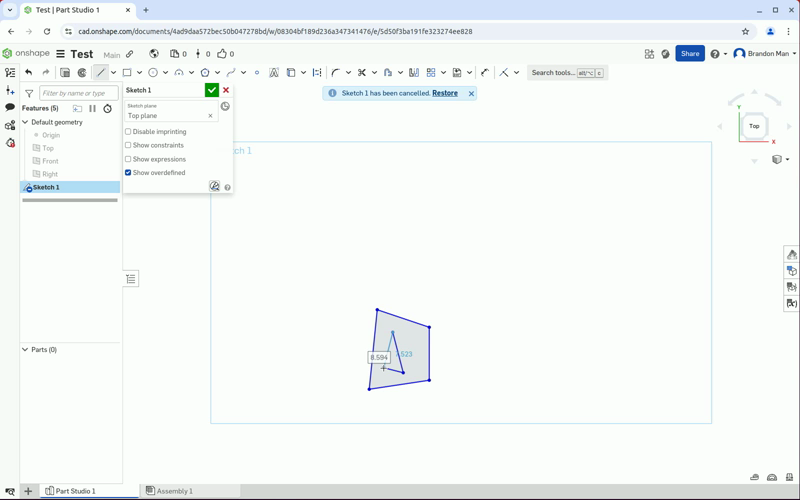
click(383, 367)
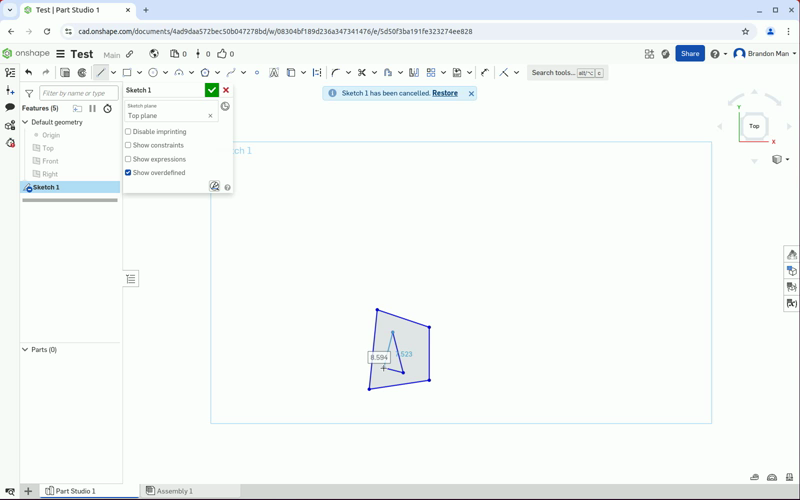
key(esc)
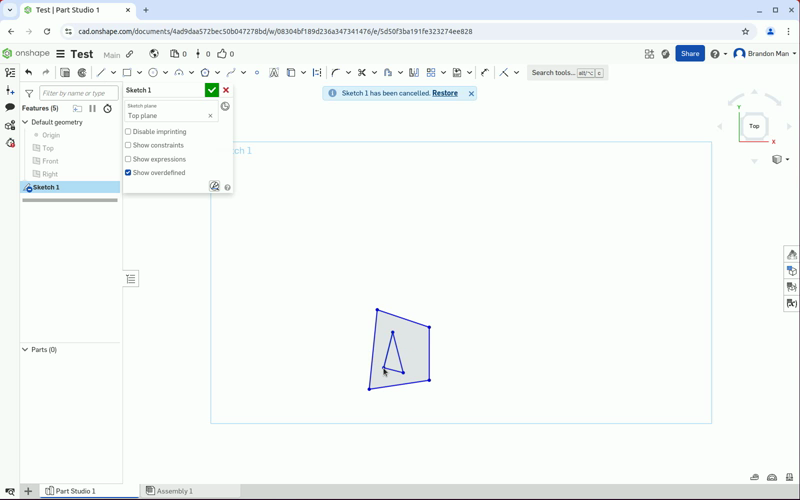
mouse_move(418, 370)
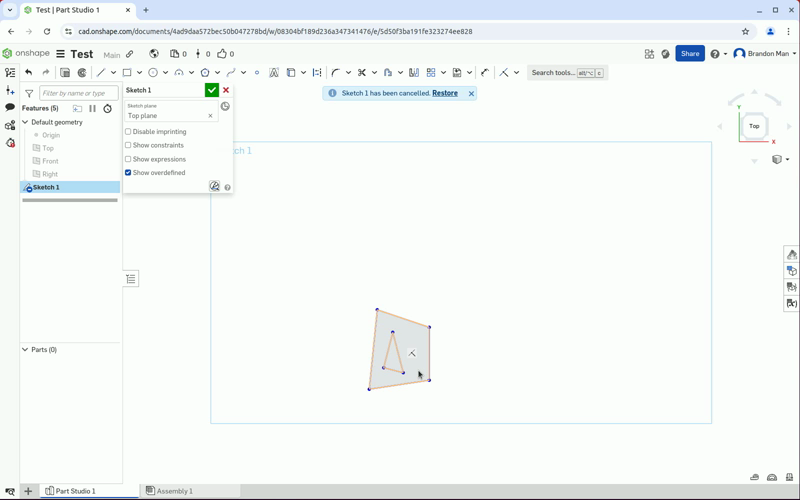
click(418, 370)
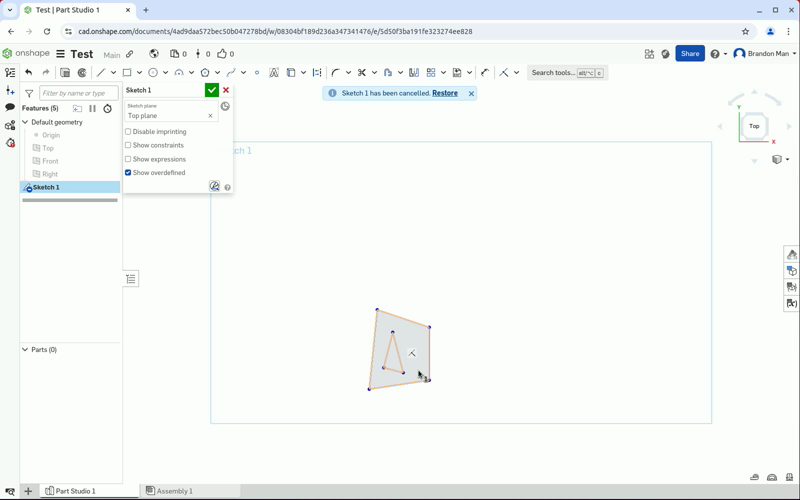
mouse_move(73, 352)
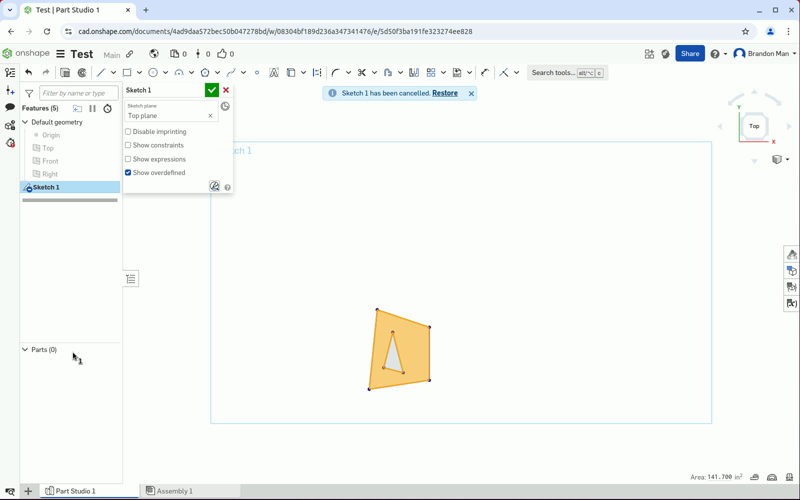
key(shift+y)
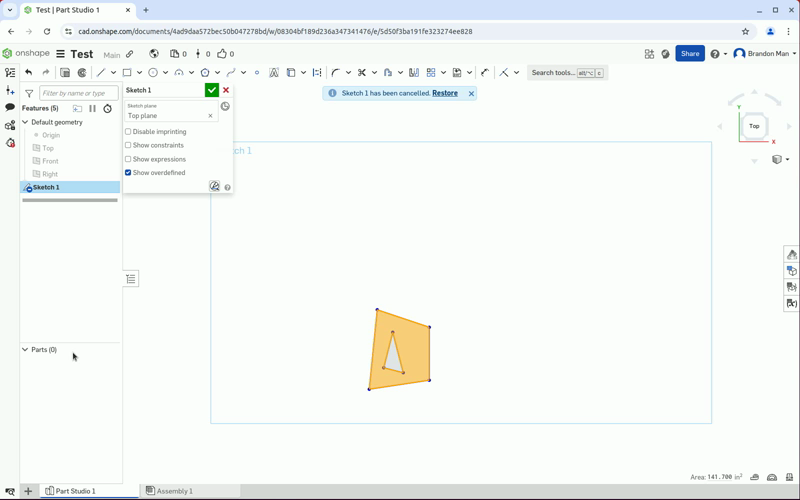
key(shift+e)
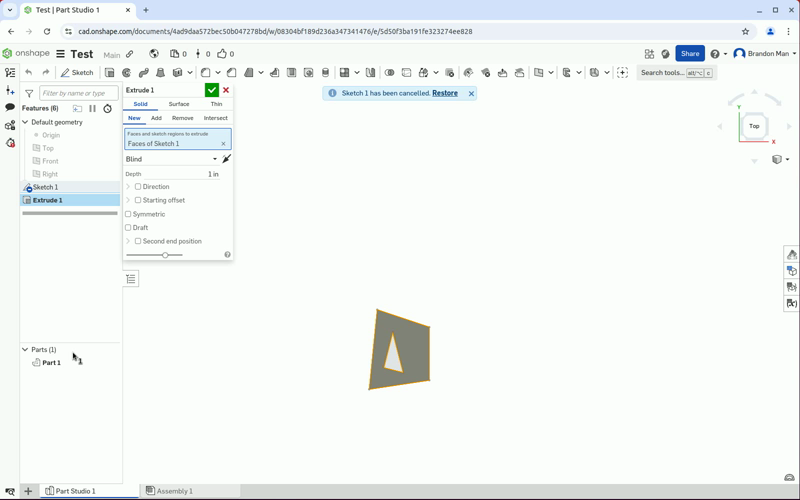
mouse_move(143, 106)
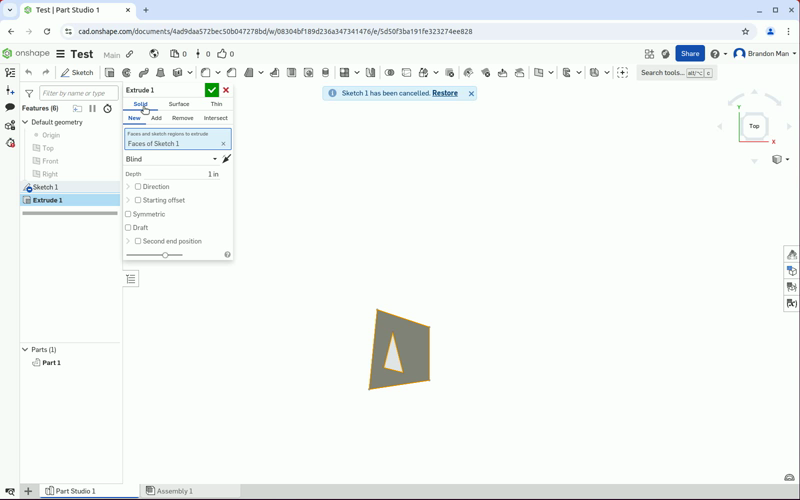
click(143, 106)
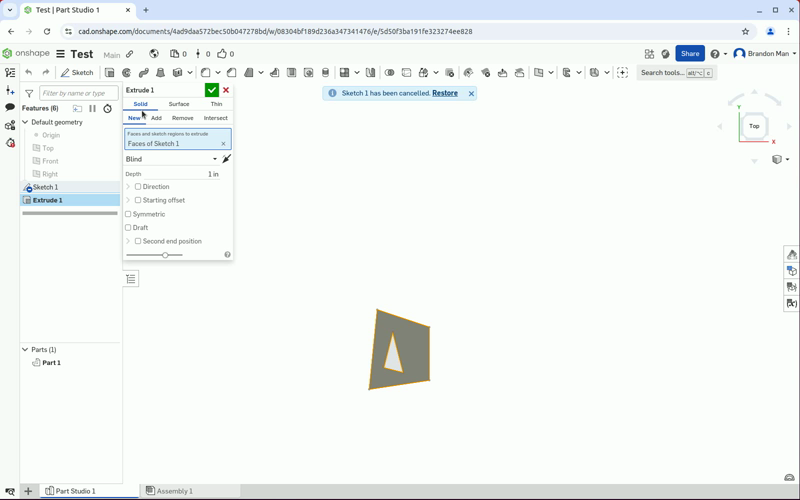
mouse_move(137, 120)
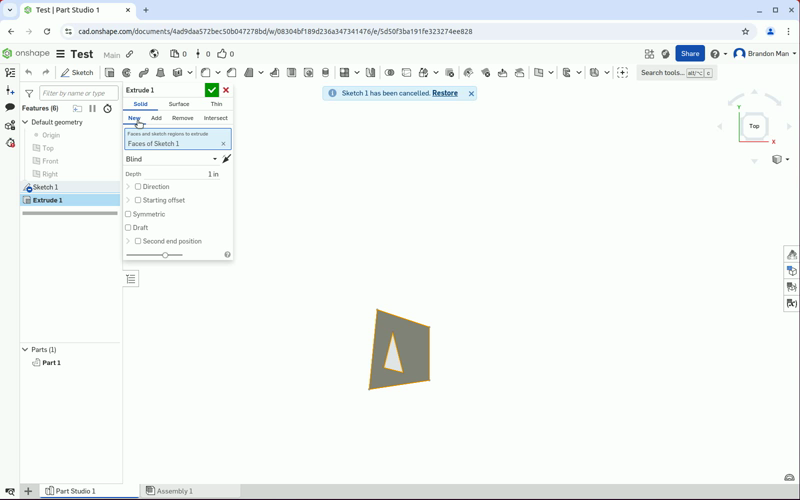
click(137, 120)
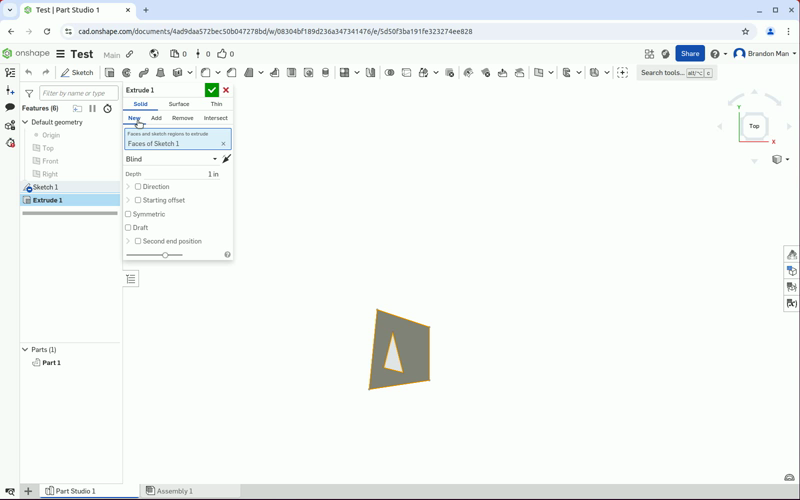
key(tab, 4)
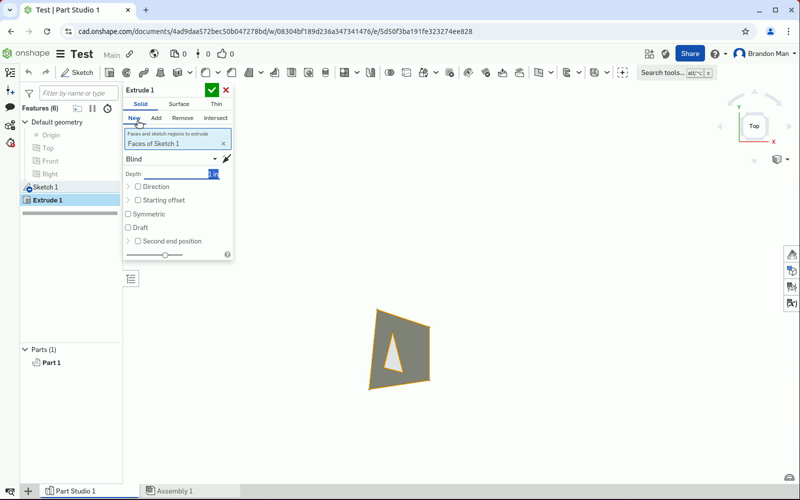
text(7.943)
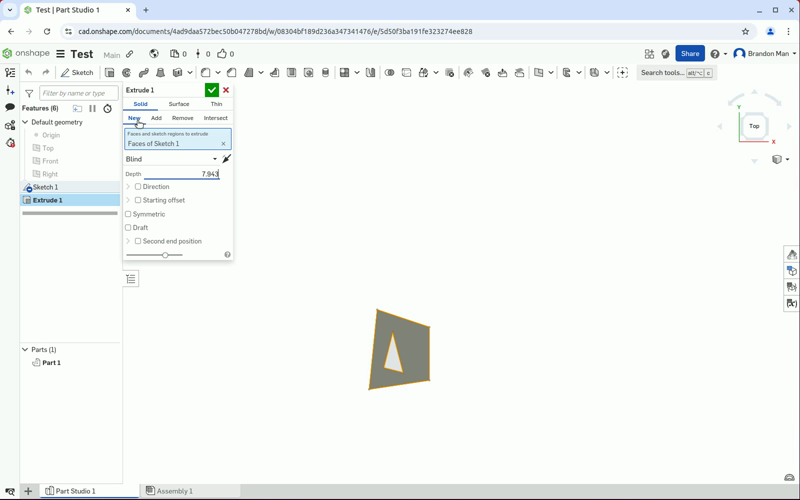
key(enter)
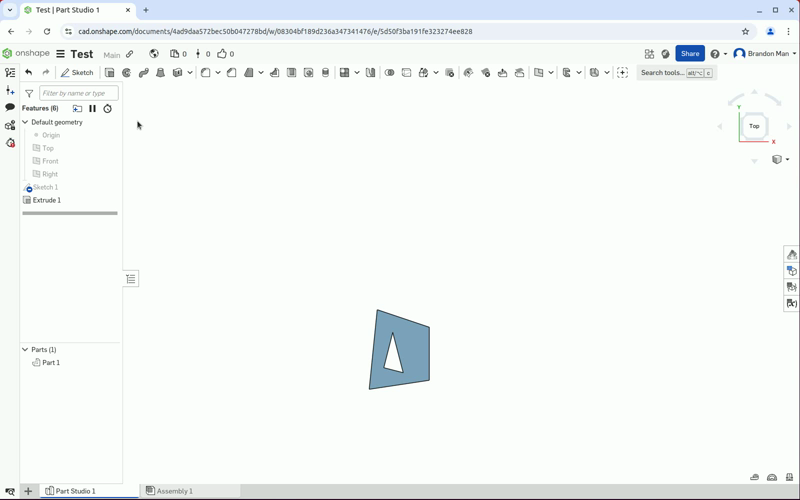
key(shift+h)
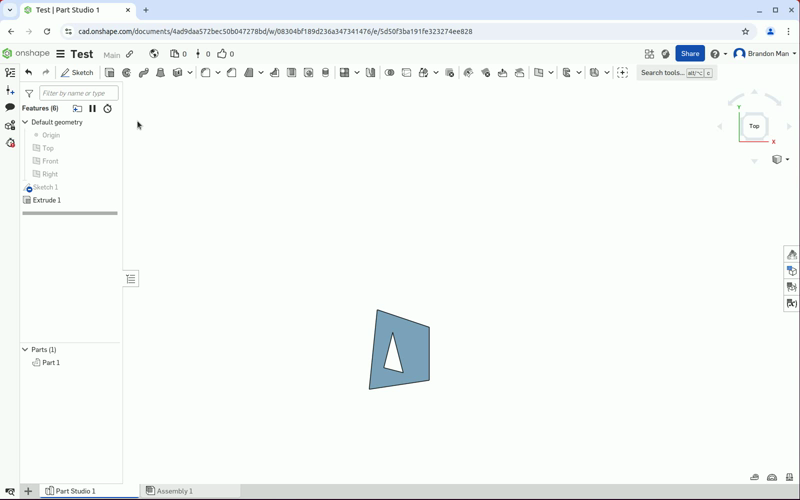
key(shift+h)
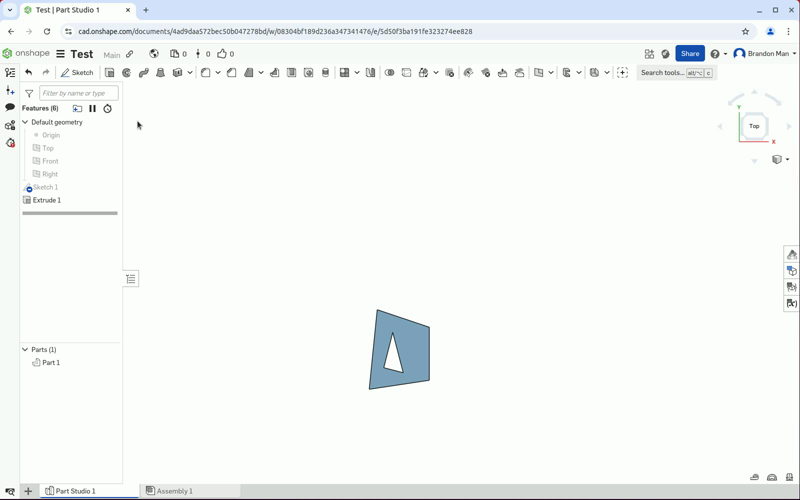
mouse_move(73, 189)
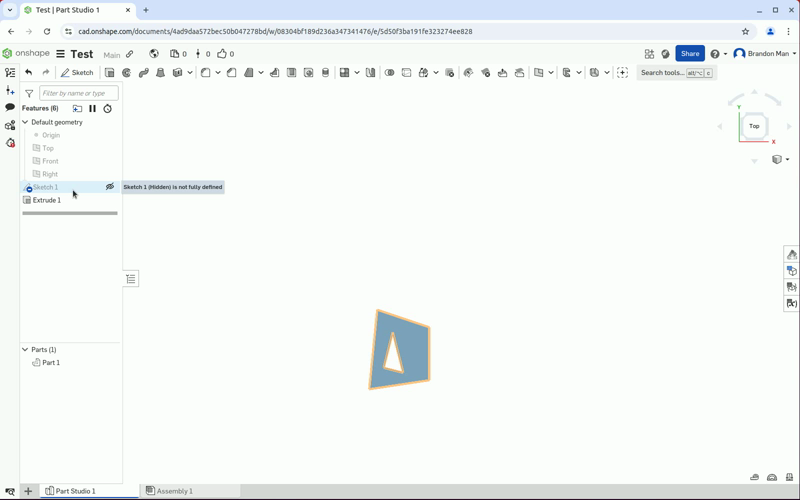
click(73, 189)
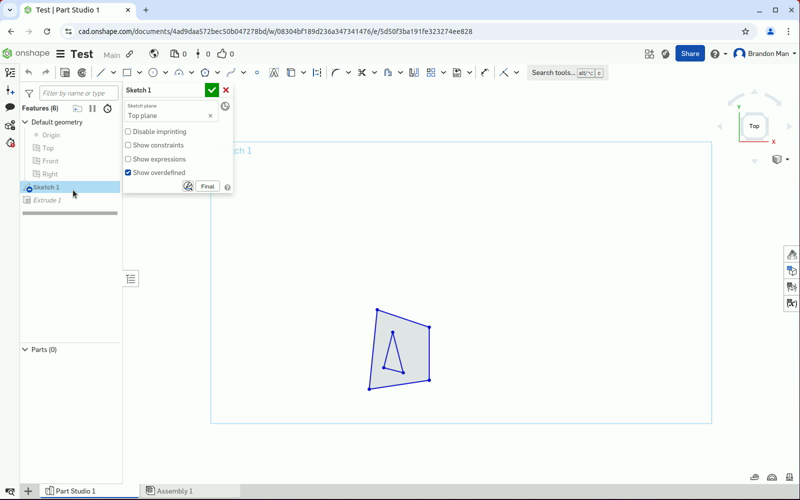
mouse_move(229, 92)
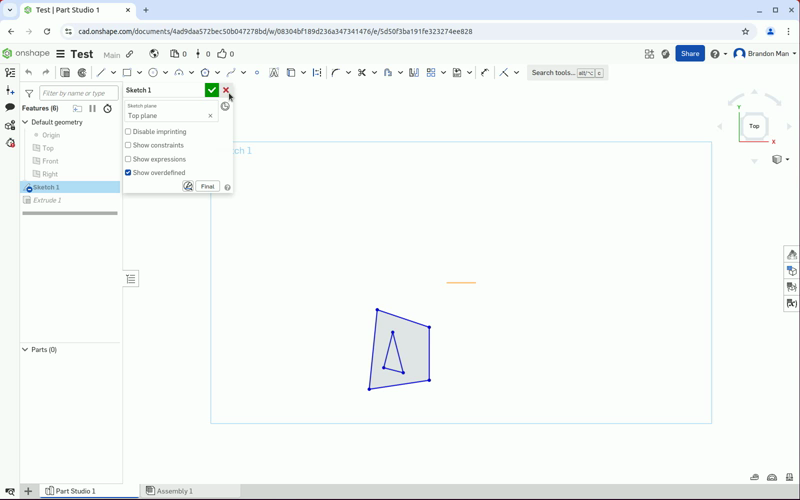
click(229, 92)
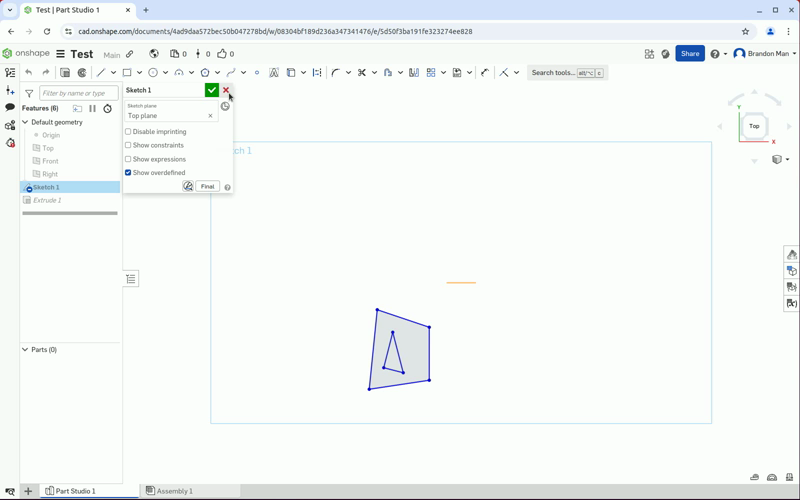
key(shift+s)
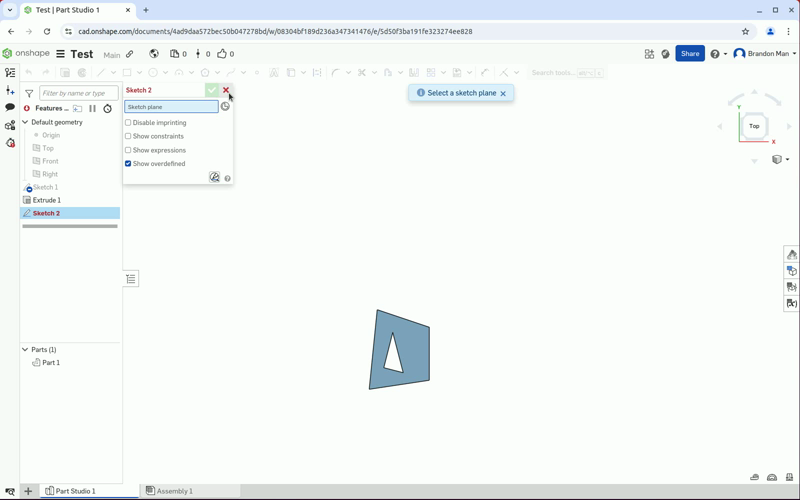
mouse_move(73, 150)
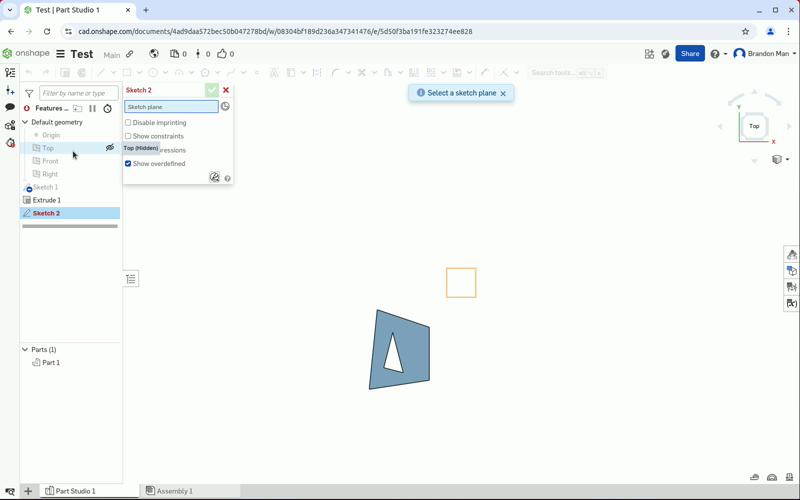
click(73, 150)
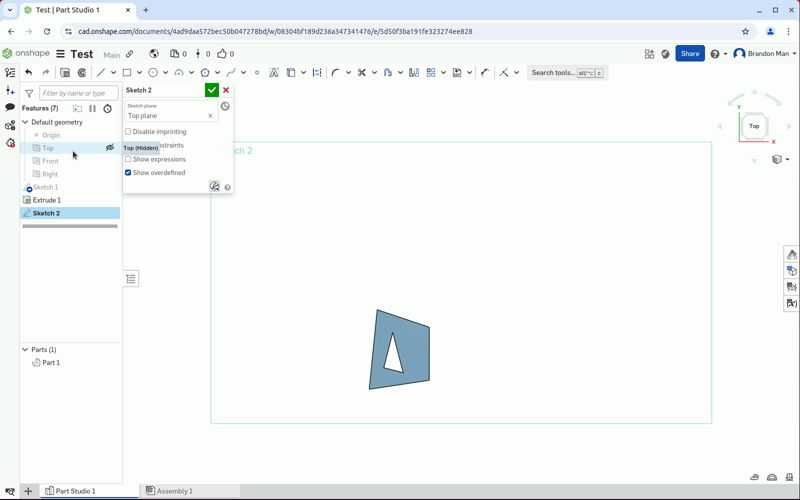
mouse_move(73, 352)
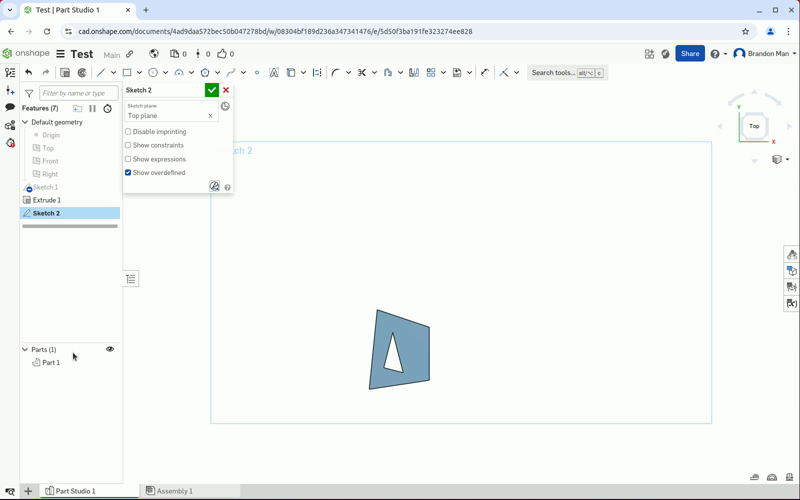
key(y)
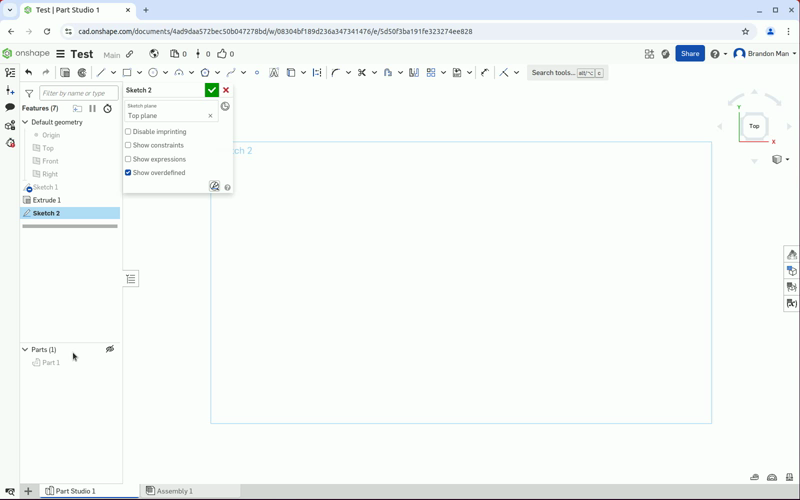
key(c)
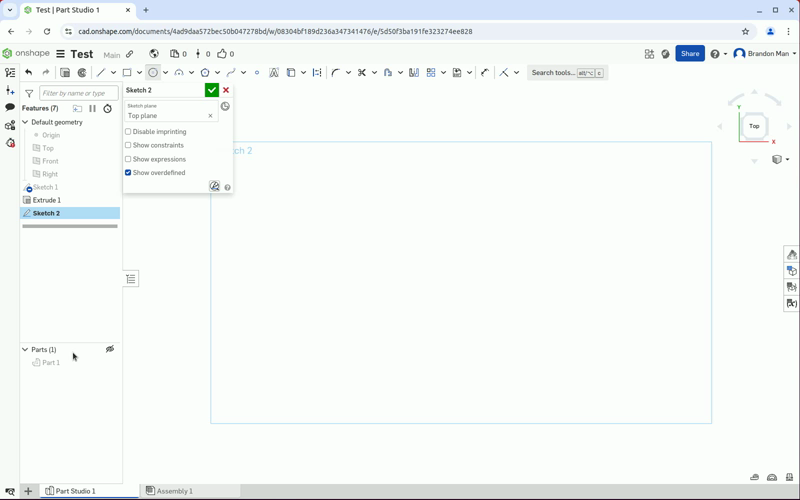
key_down(shift)
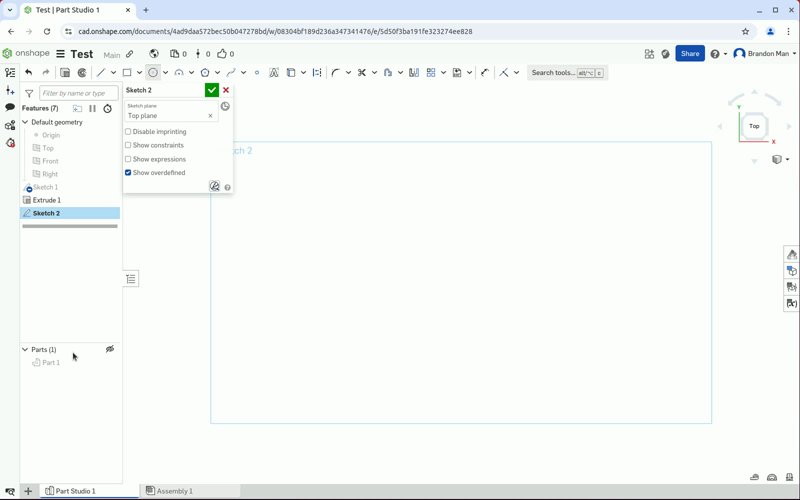
mouse_move(365, 201)
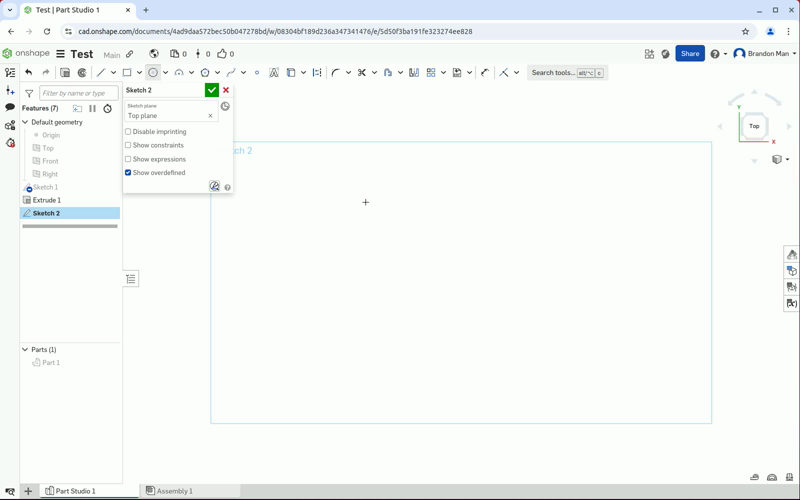
click(365, 201)
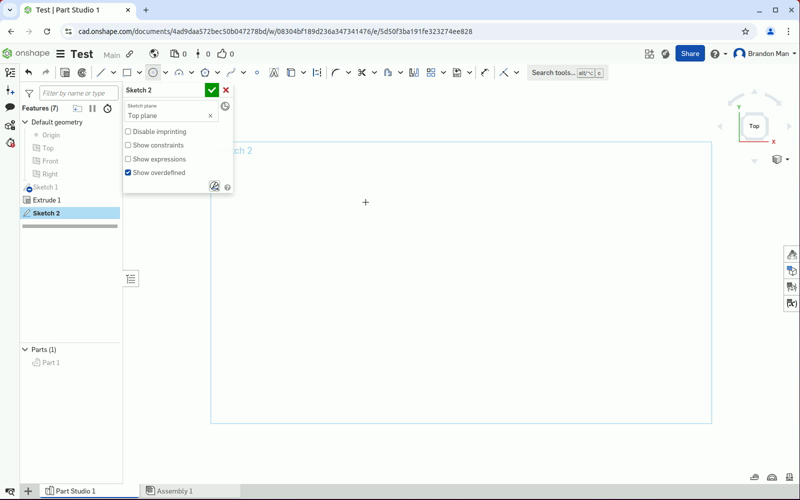
key_up(shift)
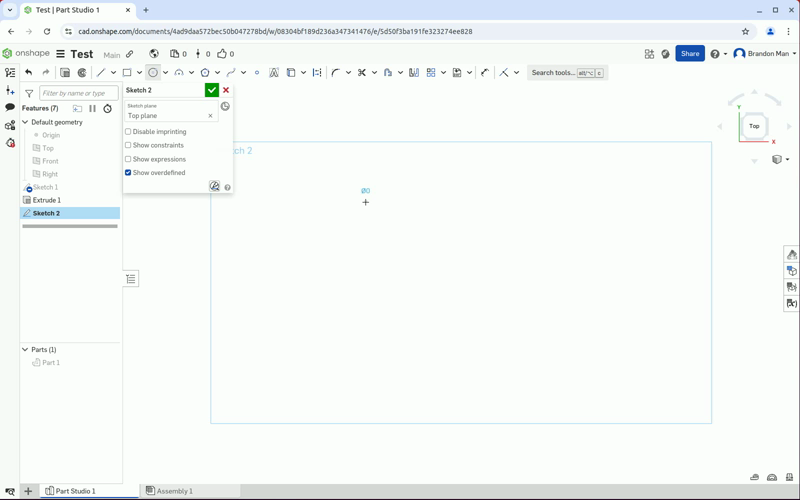
mouse_move(383, 201)
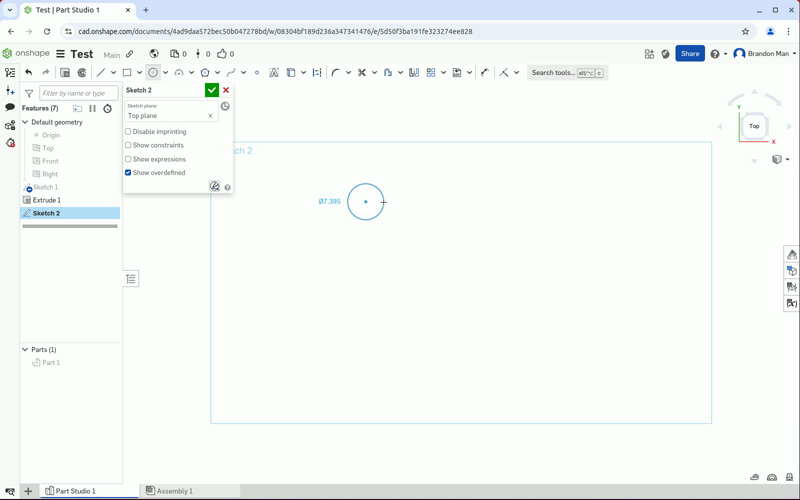
click(383, 201)
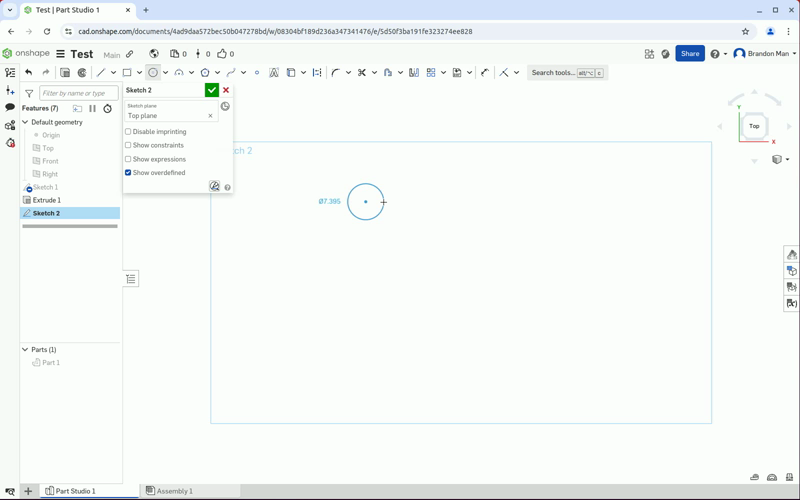
key(esc)
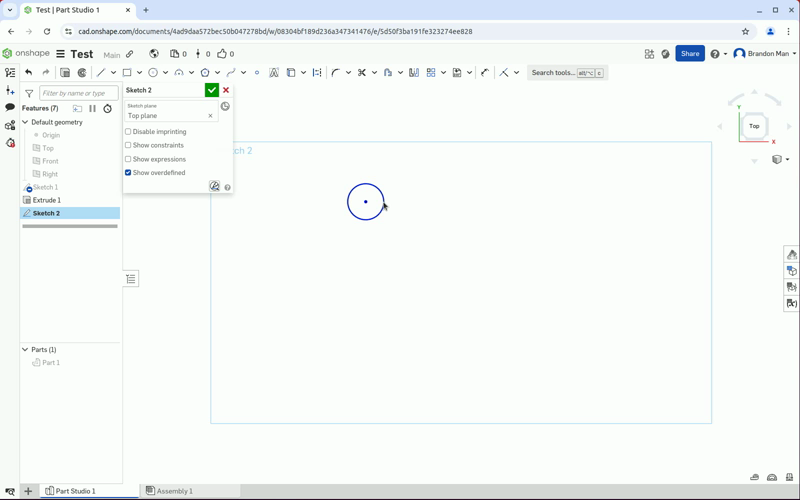
mouse_move(368, 193)
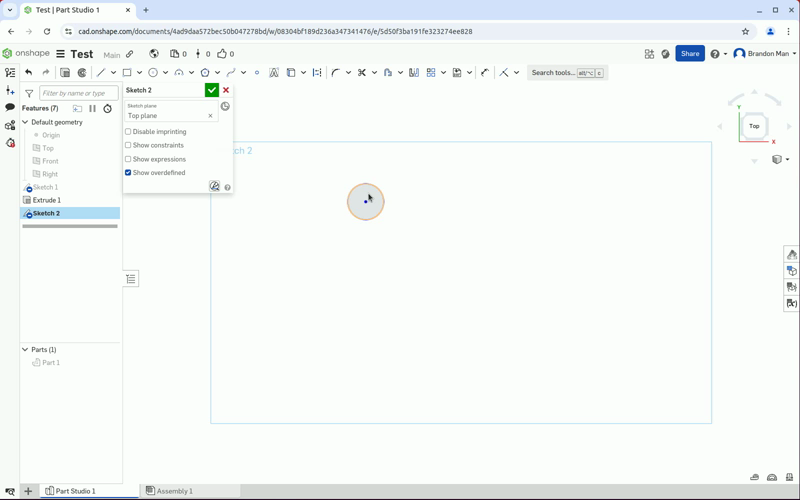
scroll(6)
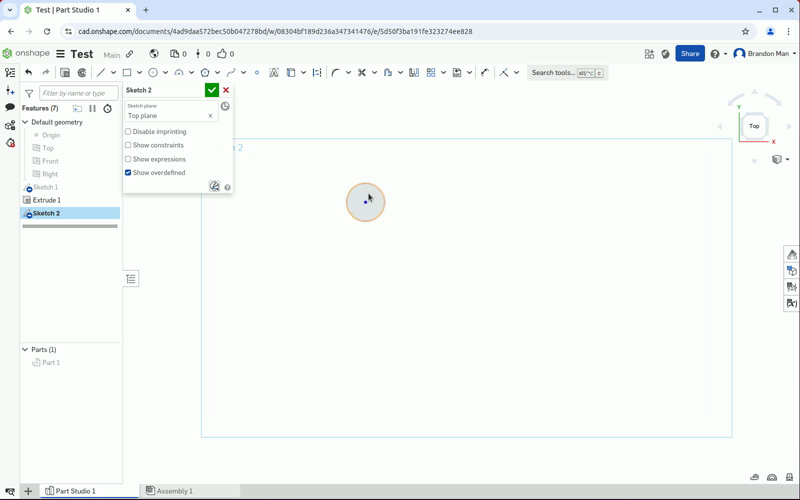
scroll(6)
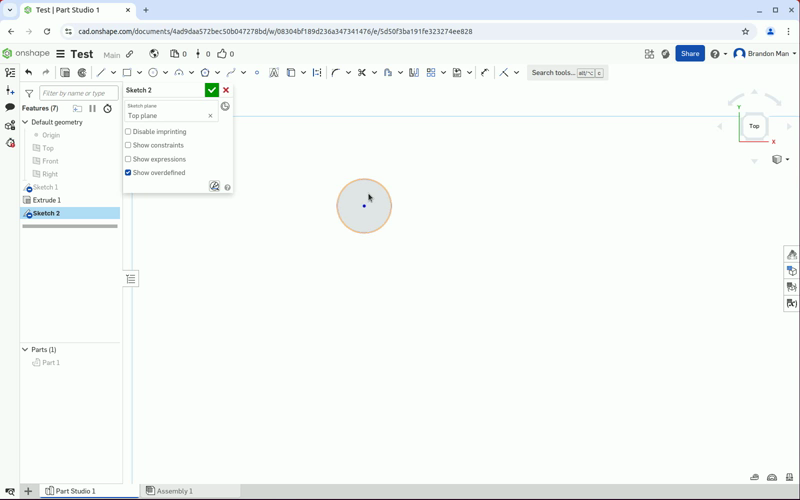
scroll(6)
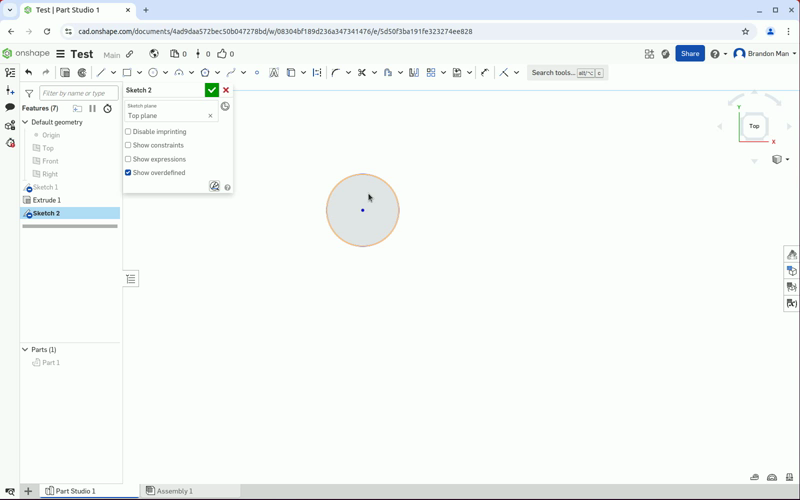
scroll(6)
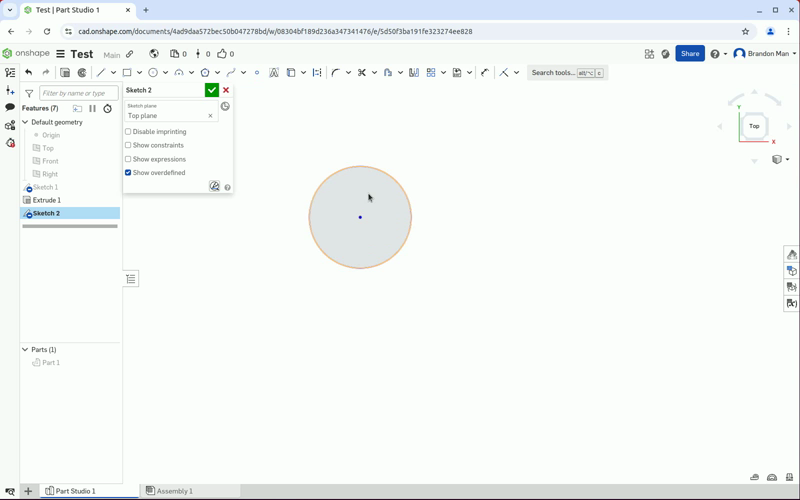
scroll(6)
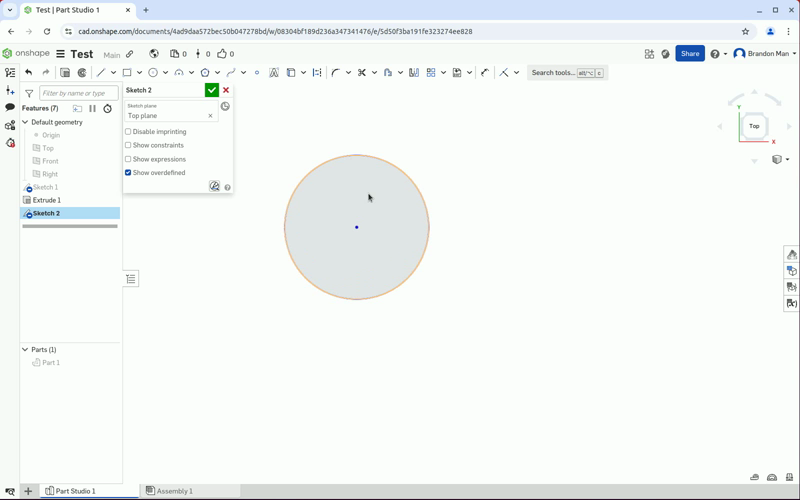
scroll(6)
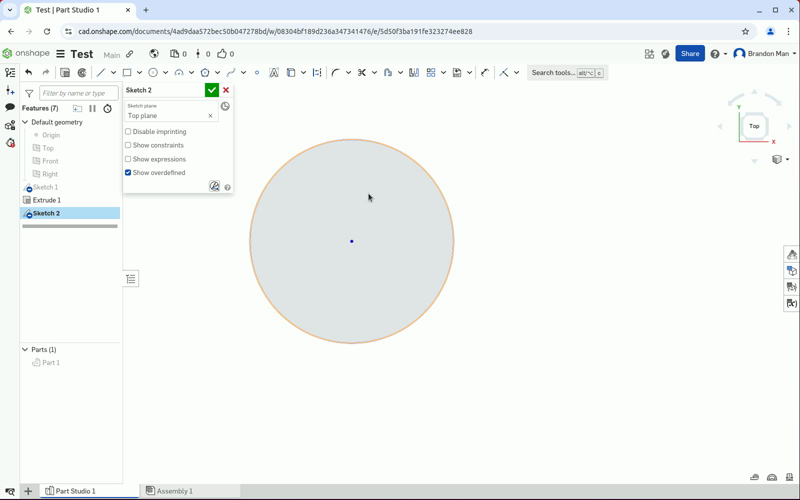
scroll(6)
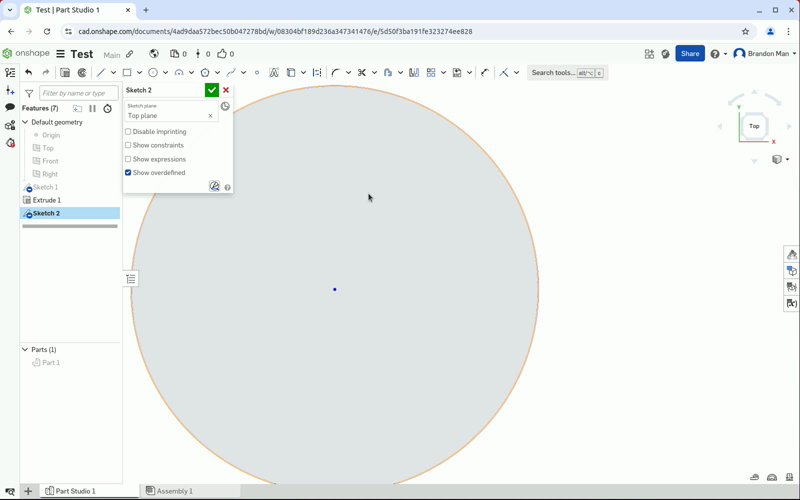
click(368, 193)
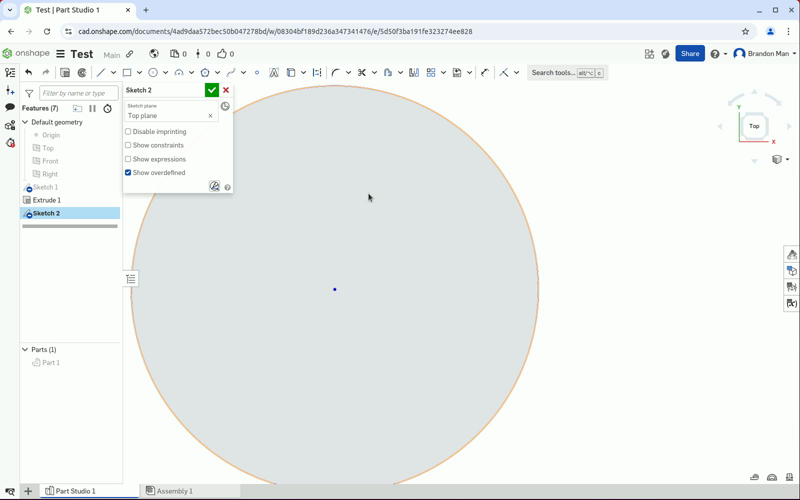
scroll(-6)
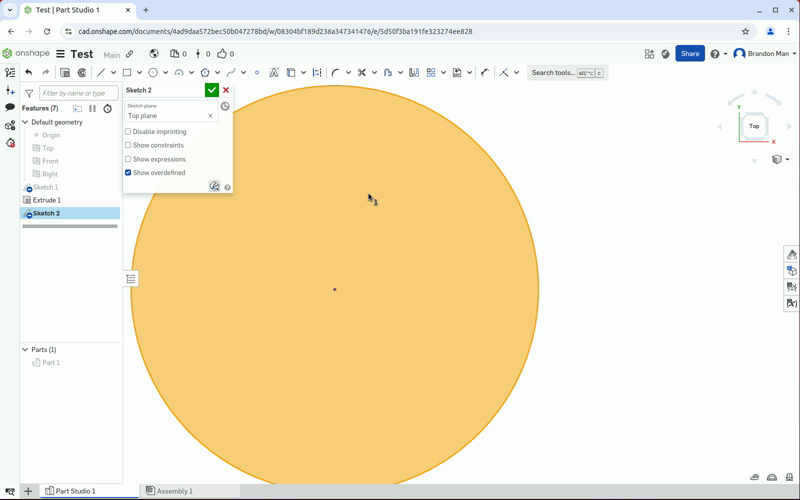
scroll(-6)
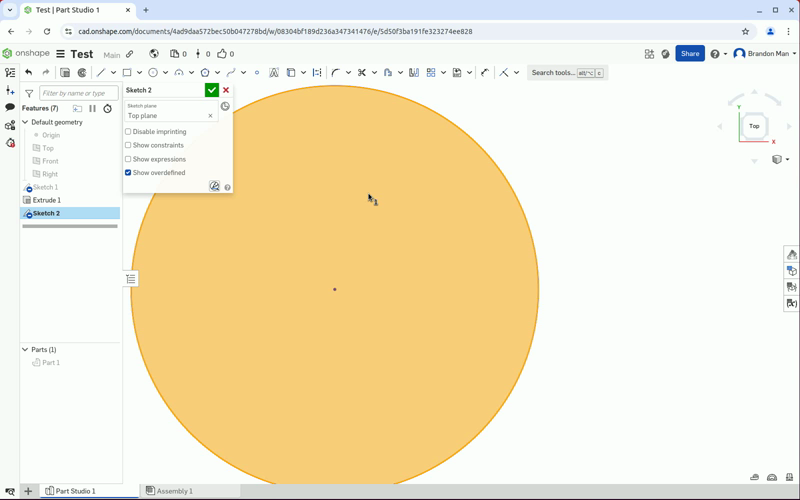
scroll(-6)
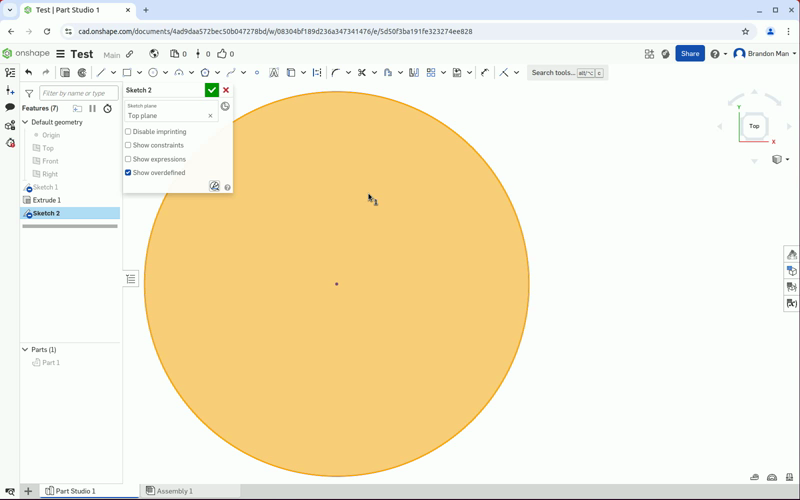
scroll(-6)
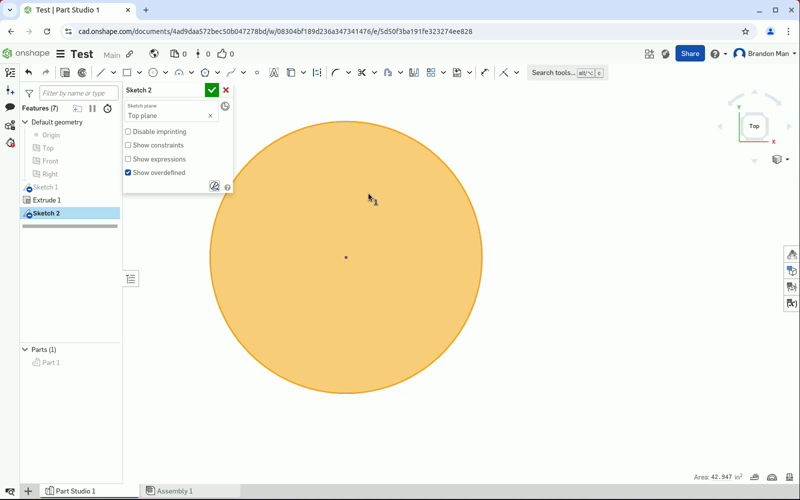
scroll(-6)
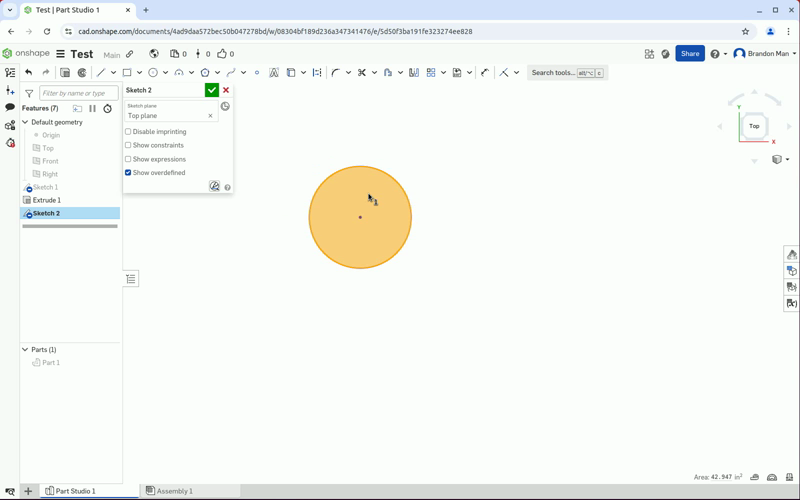
scroll(-6)
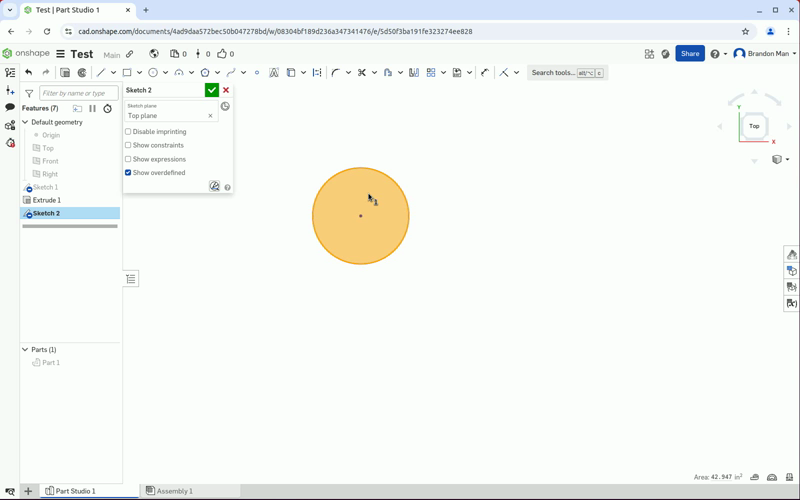
scroll(-6)
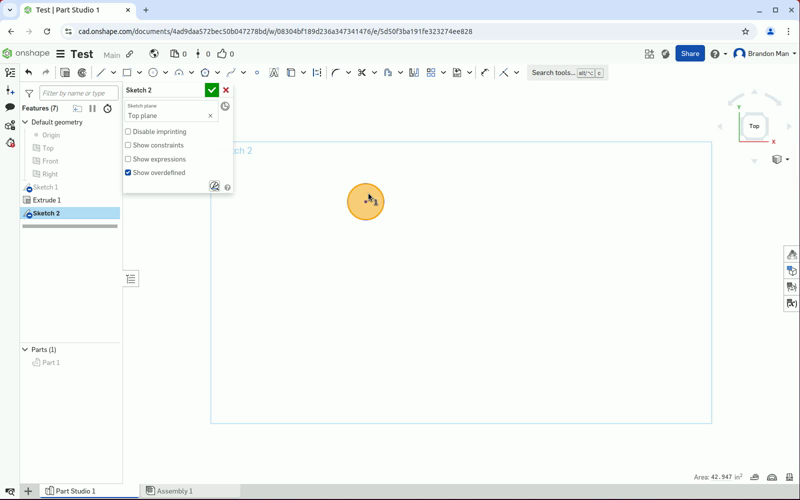
mouse_move(73, 352)
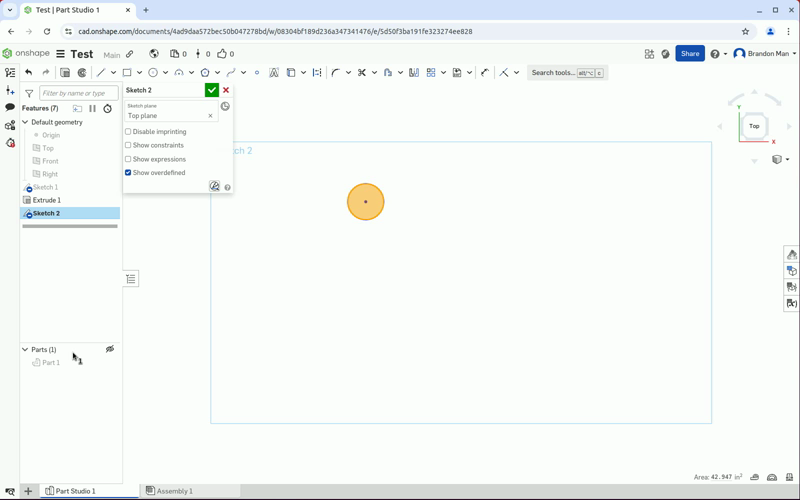
key(shift+y)
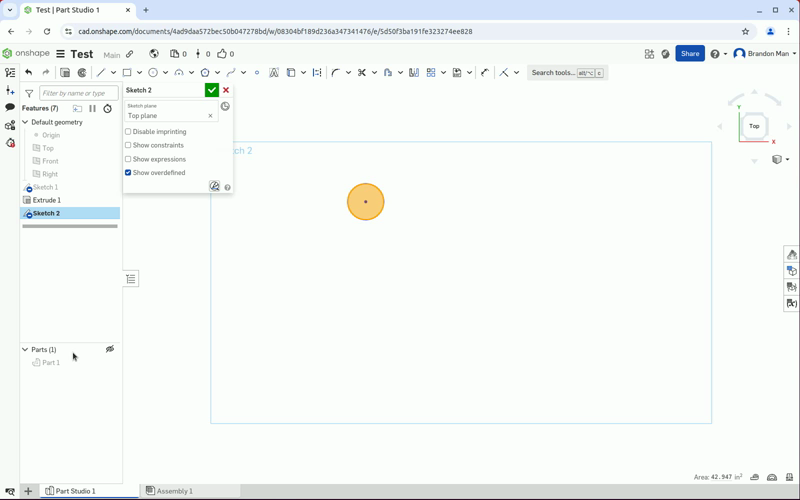
key(shift+e)
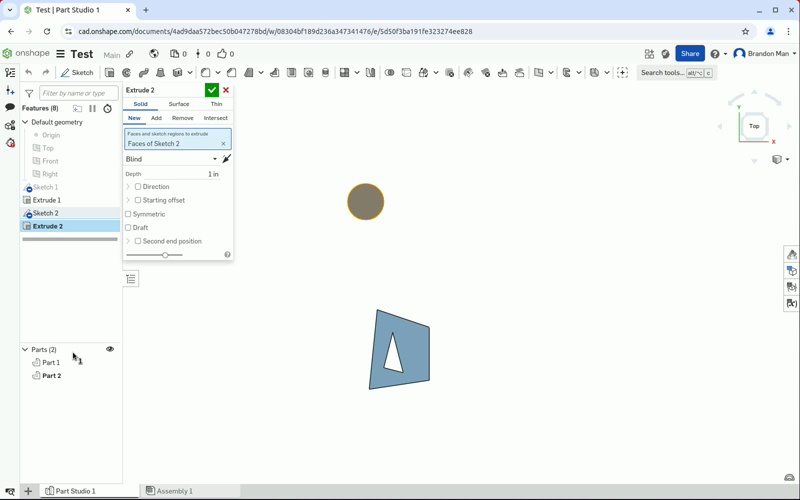
mouse_move(143, 106)
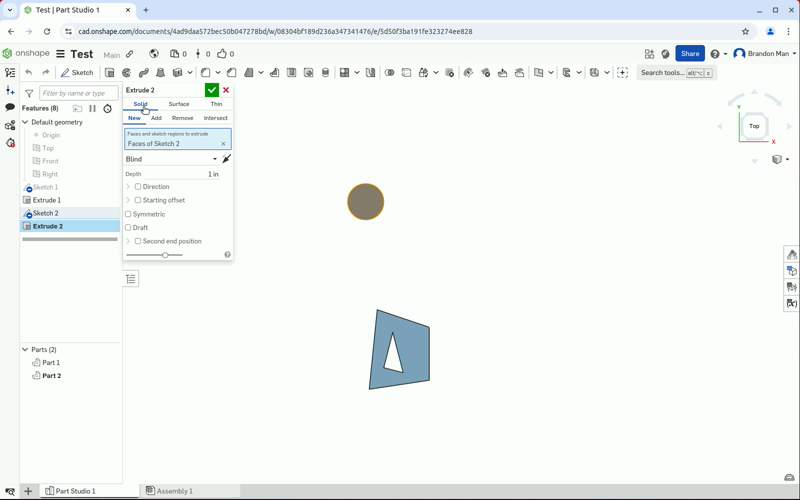
click(143, 106)
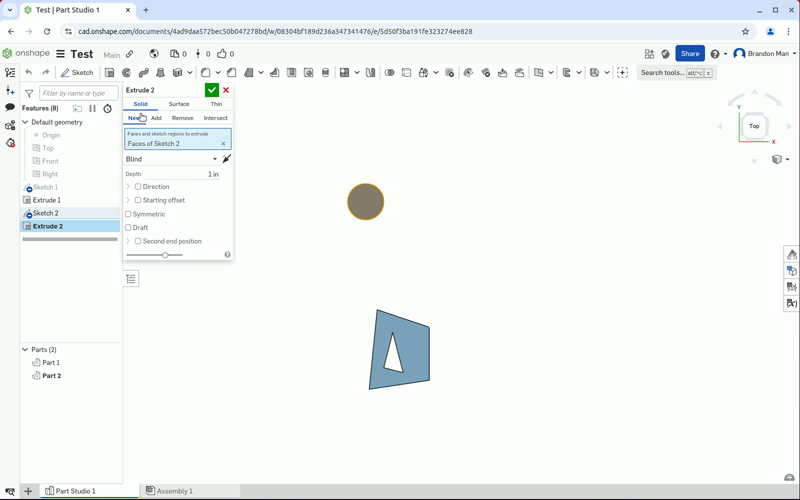
mouse_move(137, 120)
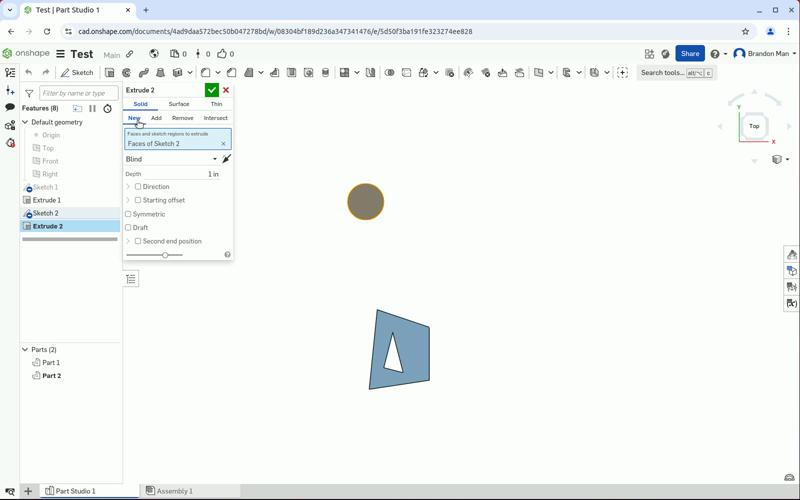
click(137, 120)
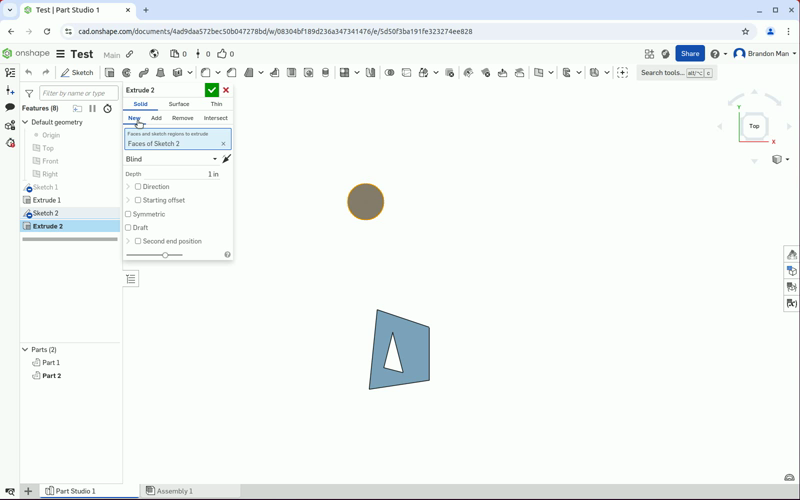
key(tab, 4)
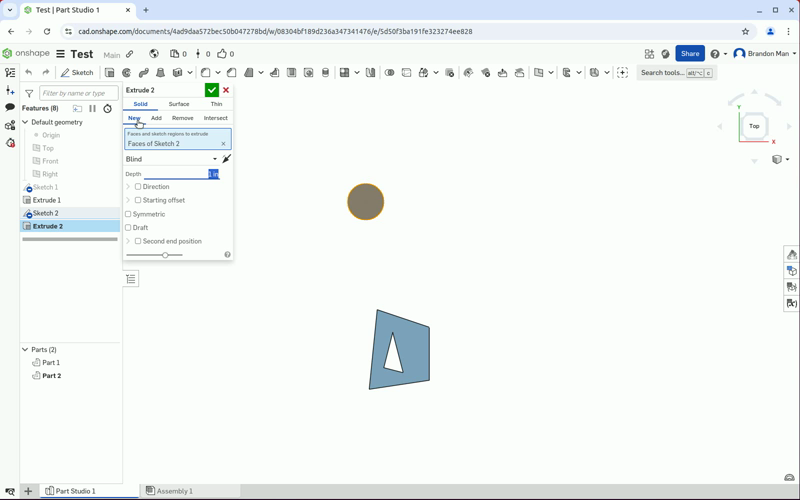
text(7.943)
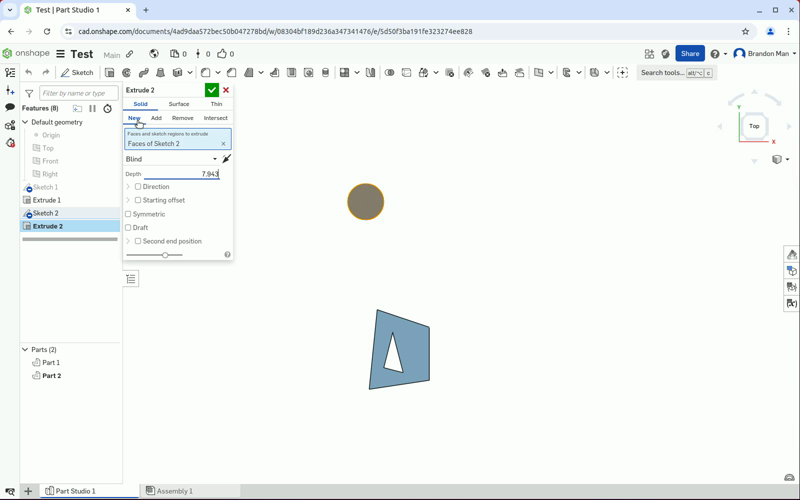
key(enter)
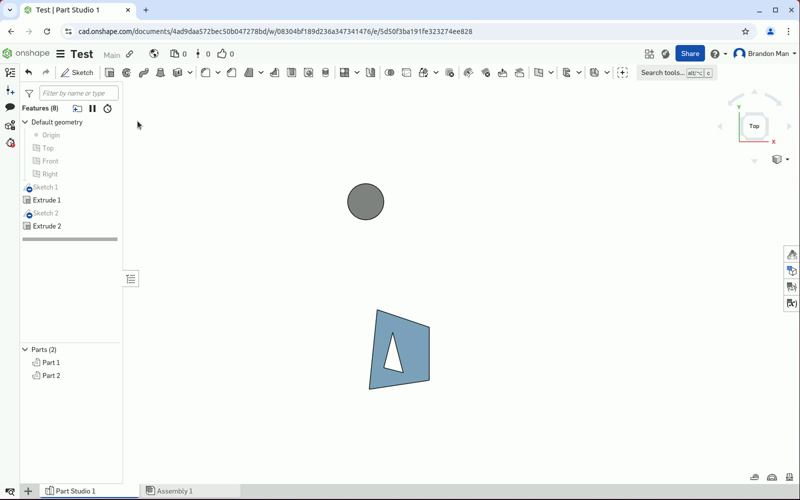
key(shift+h)
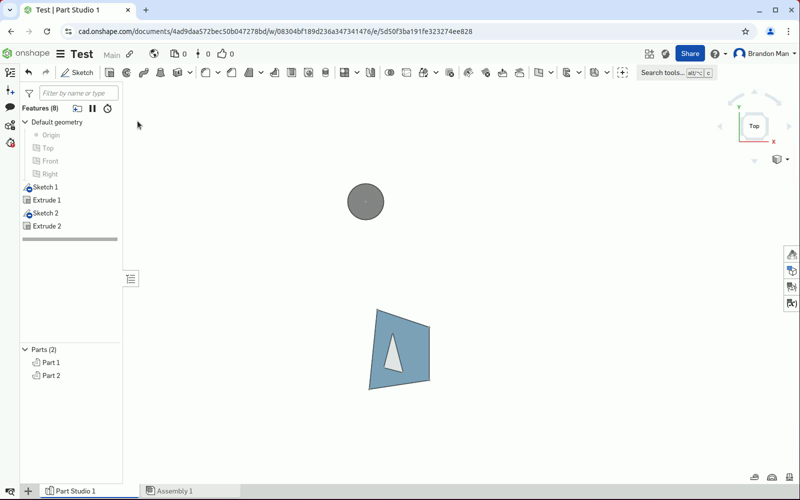
key(shift+h)
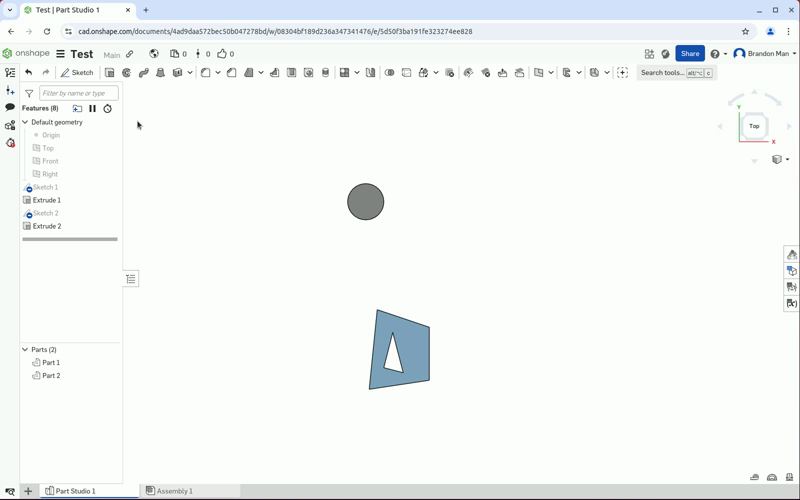
mouse_move(73, 189)
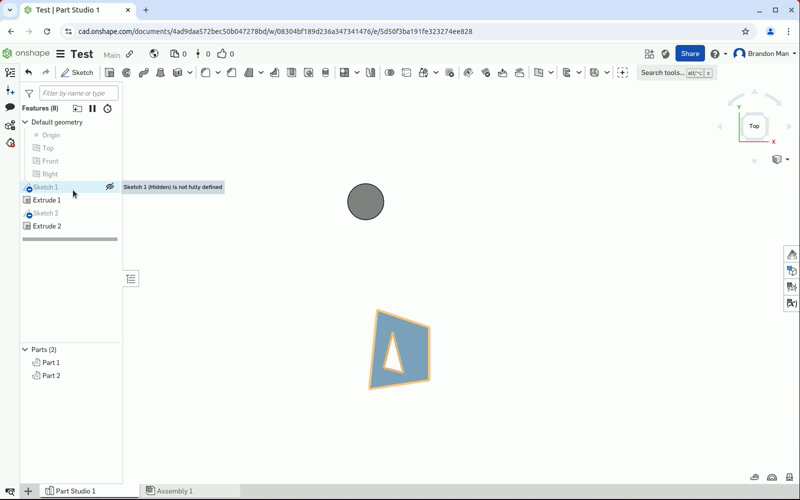
click(73, 189)
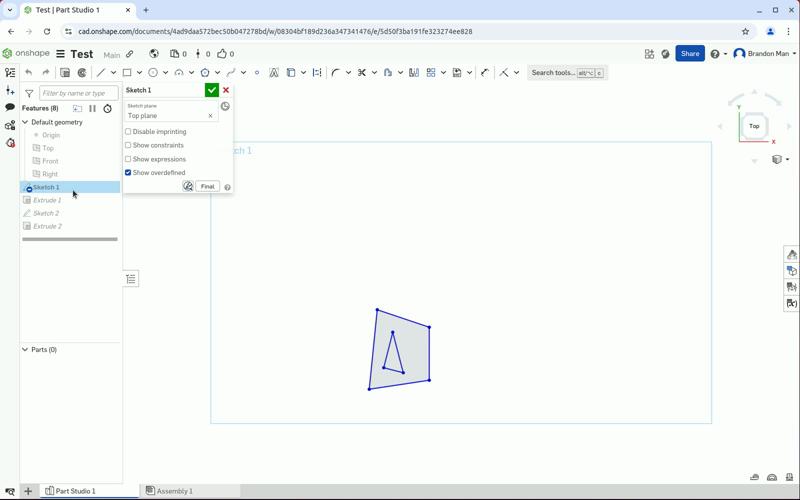
mouse_move(229, 92)
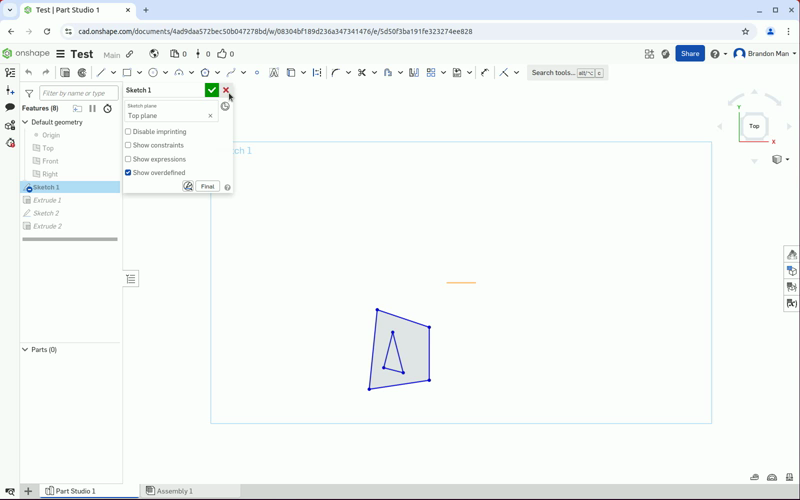
click(229, 92)
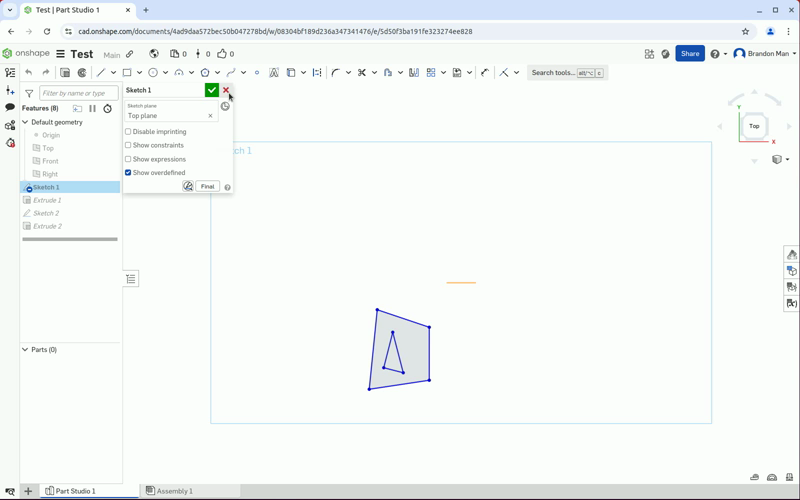
key(shift+s)
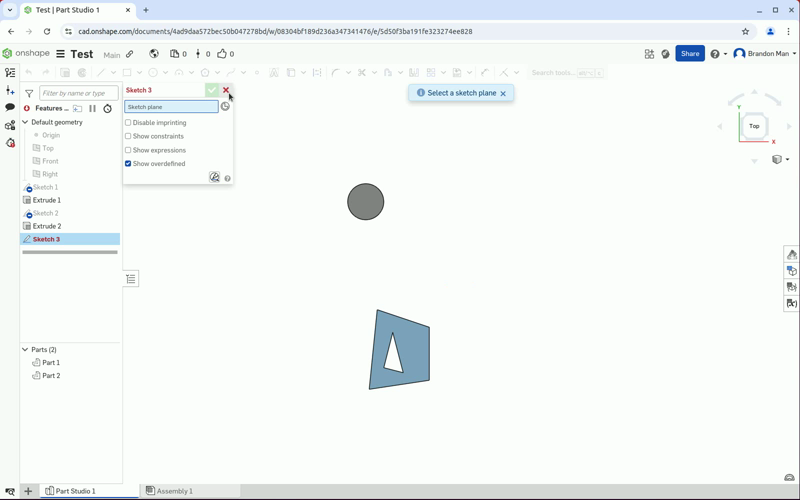
mouse_move(73, 150)
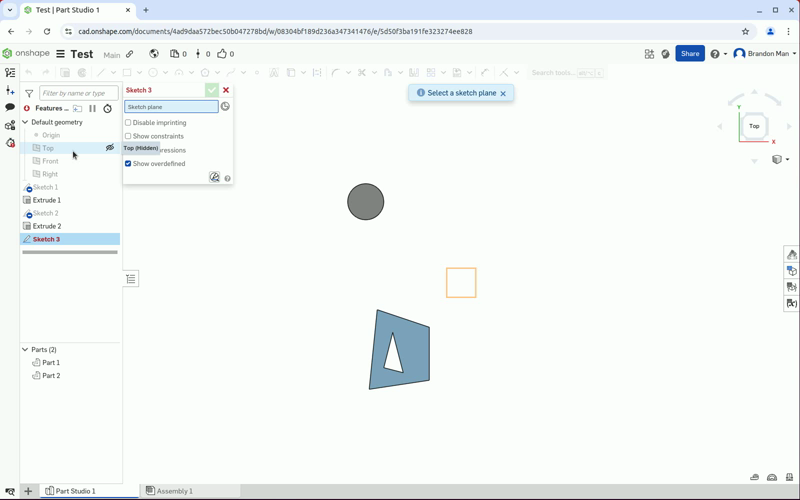
click(73, 150)
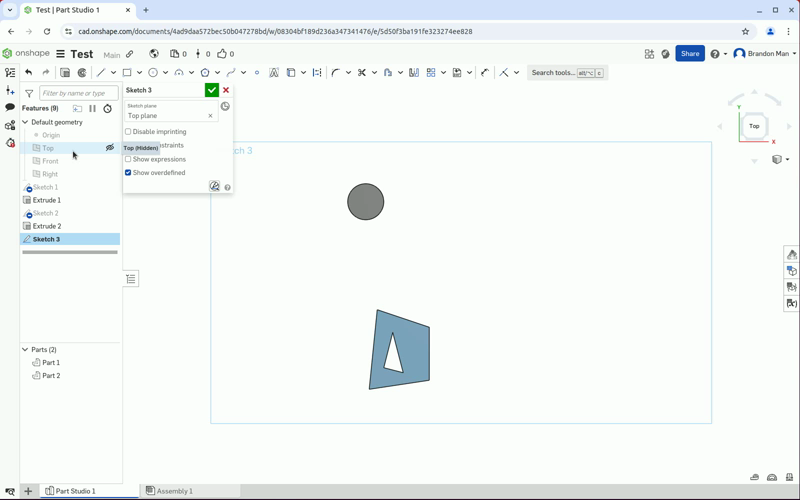
mouse_move(73, 352)
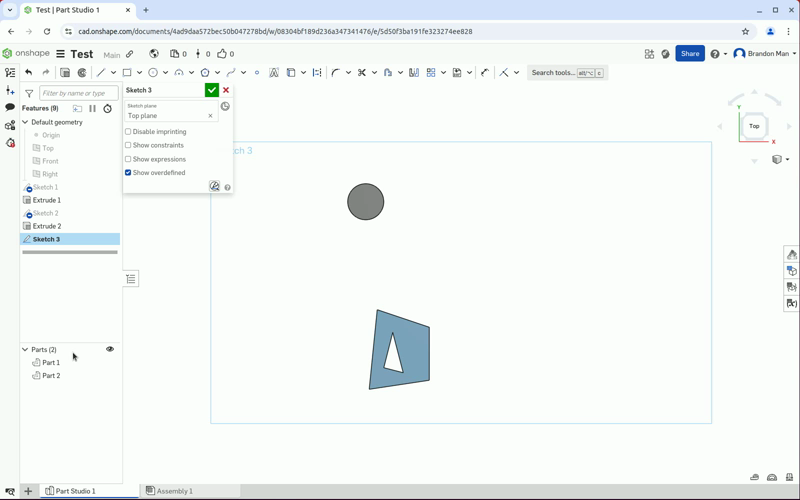
key(y)
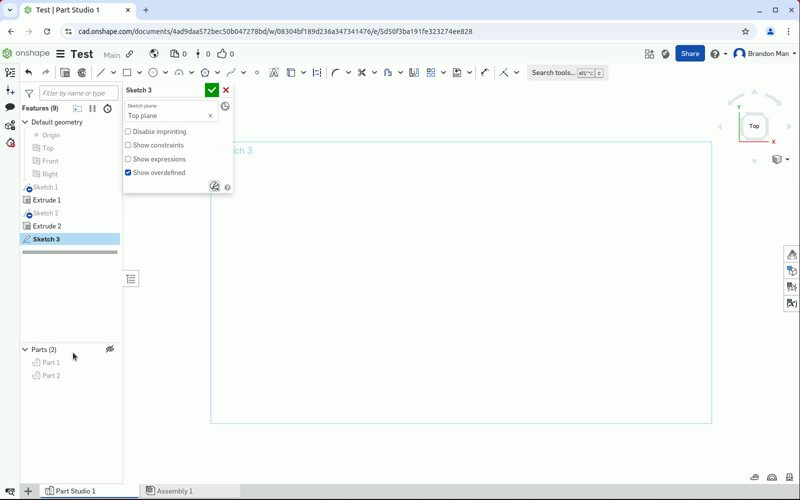
key(l)
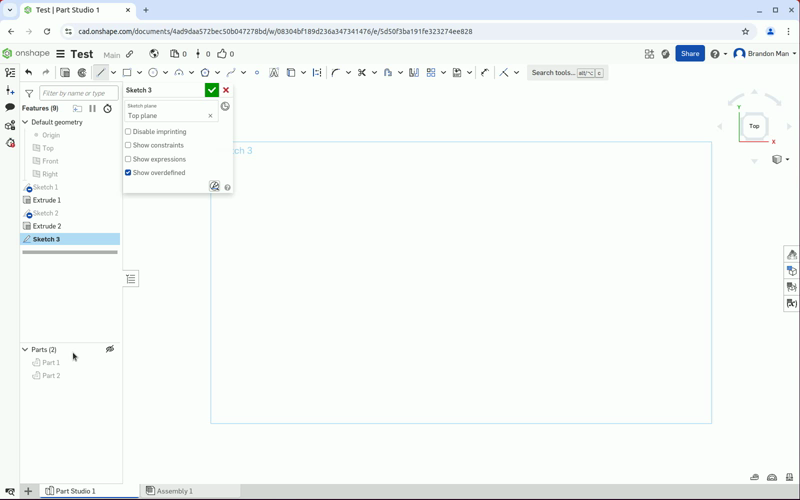
key_down(shift)
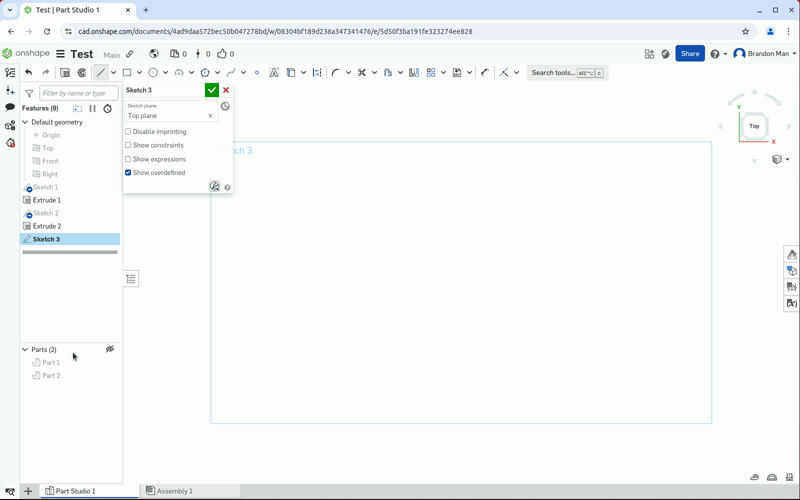
mouse_move(495, 259)
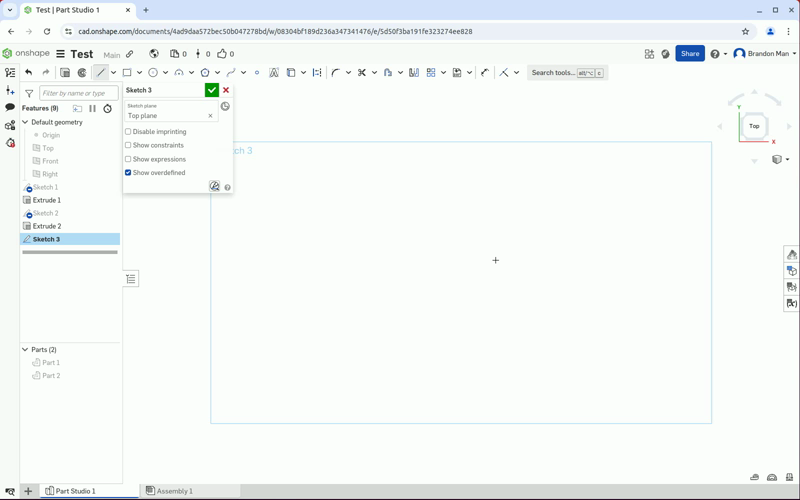
click(495, 259)
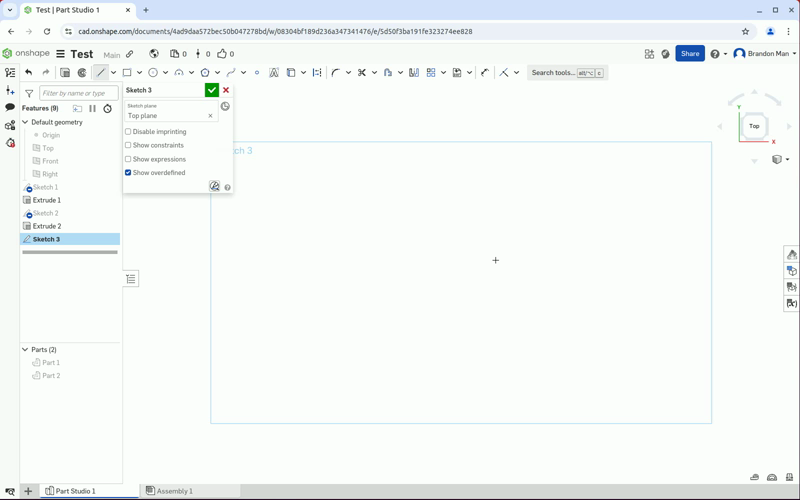
key_up(shift)
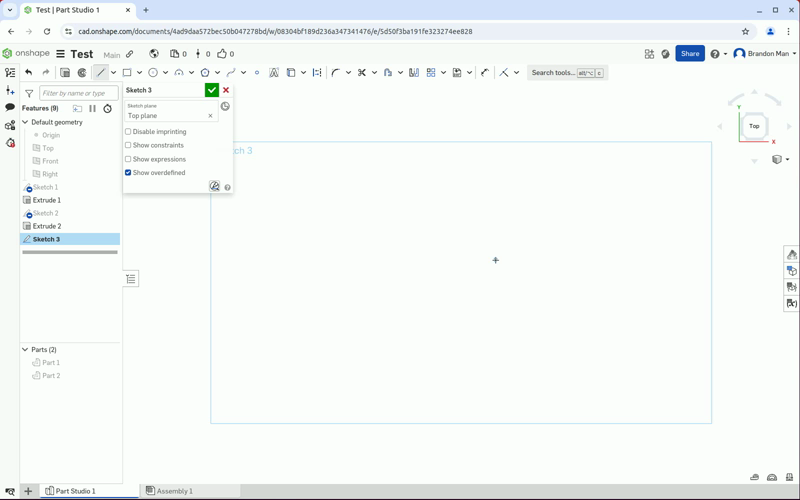
key_down(shift)
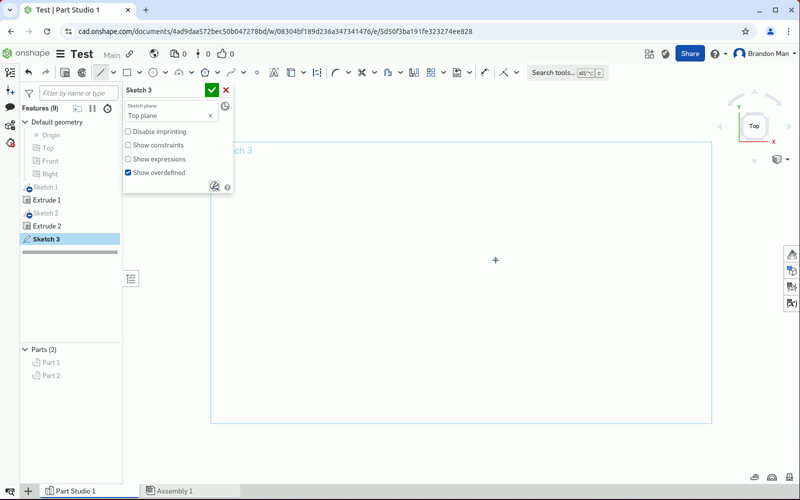
mouse_move(525, 259)
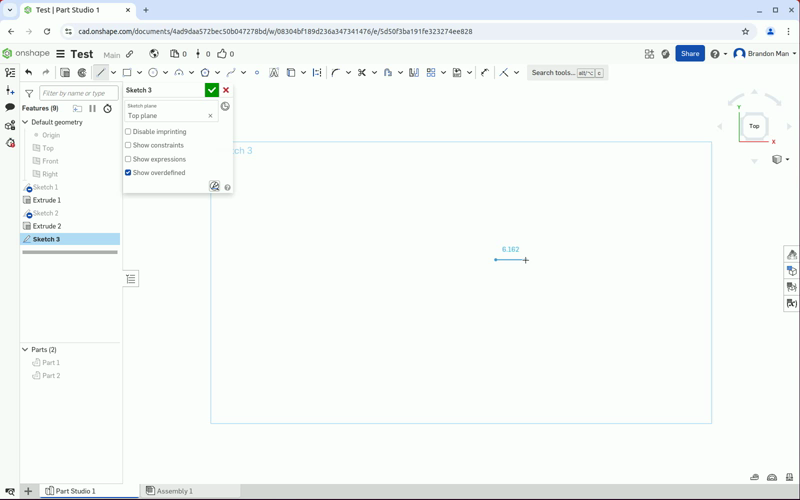
mouse_move(552, 259)
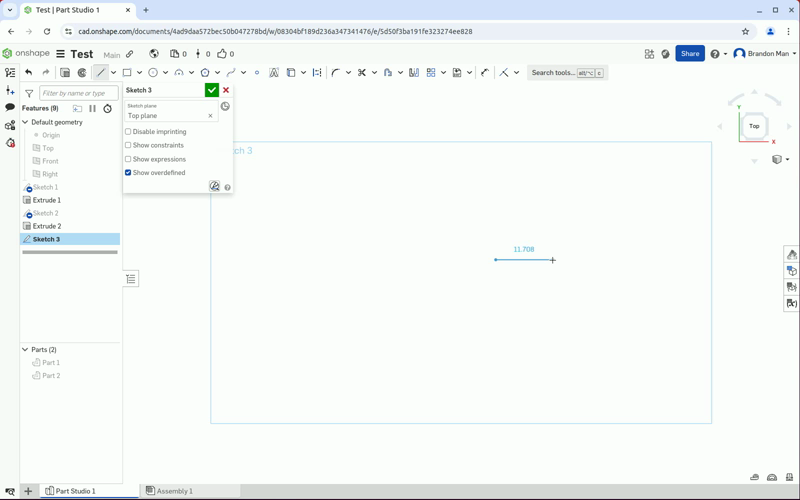
click(552, 259)
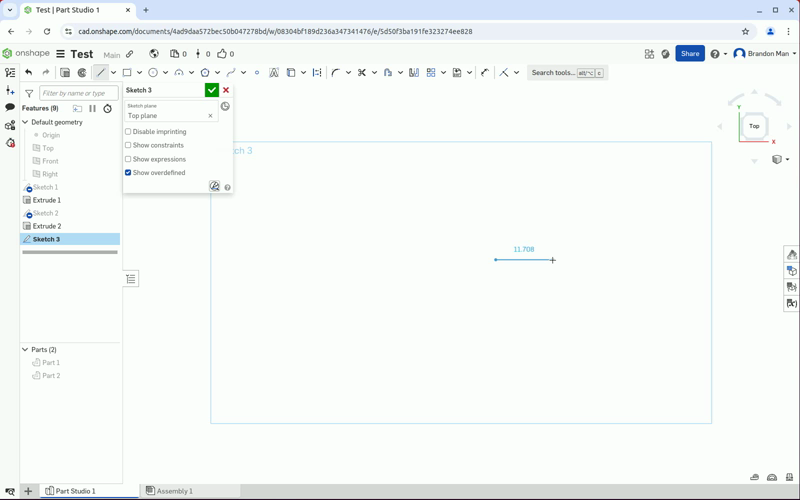
key_up(shift)
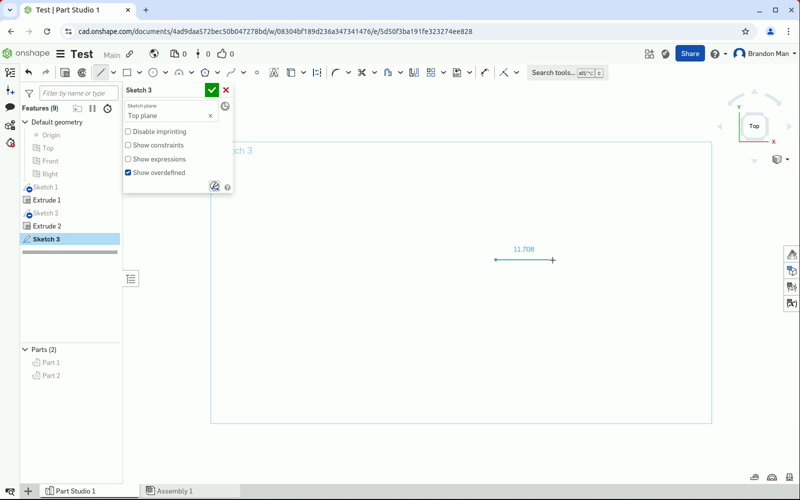
key_down(shift)
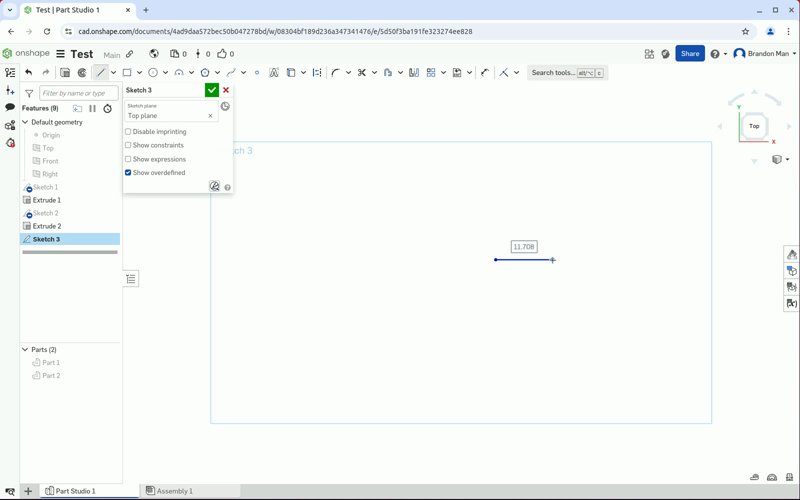
mouse_move(582, 259)
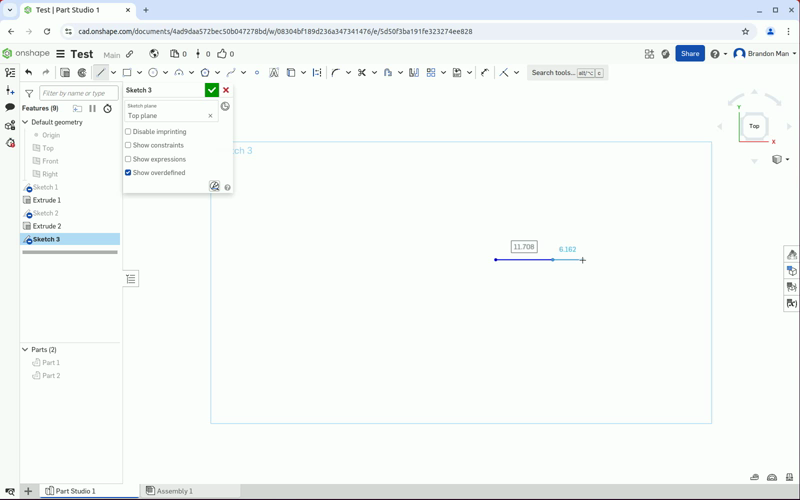
mouse_move(552, 225)
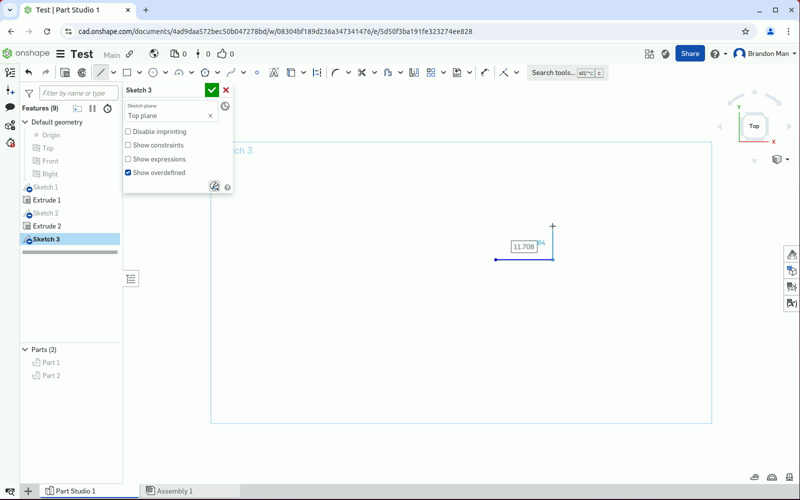
click(552, 225)
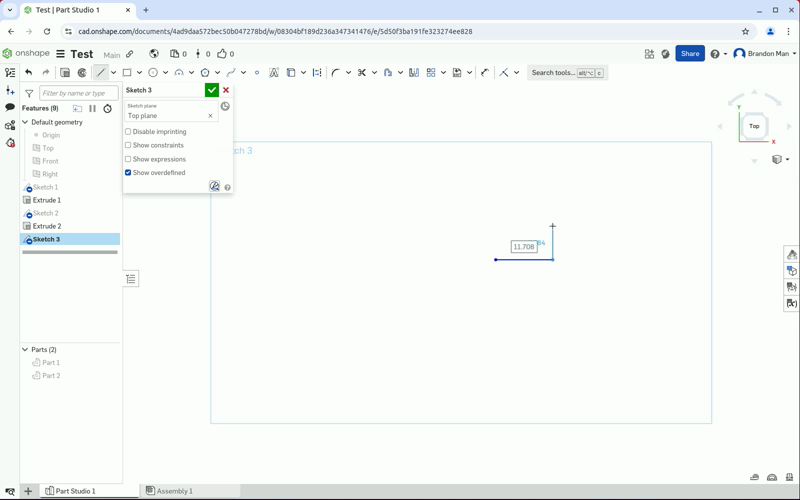
key_up(shift)
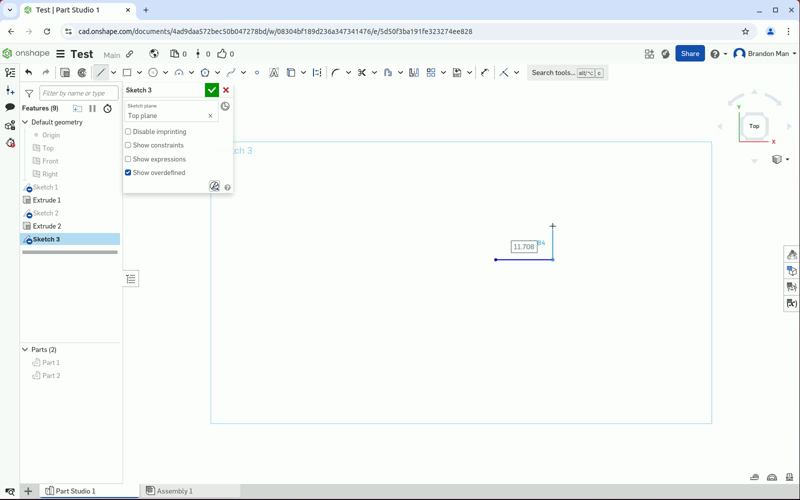
key_down(shift)
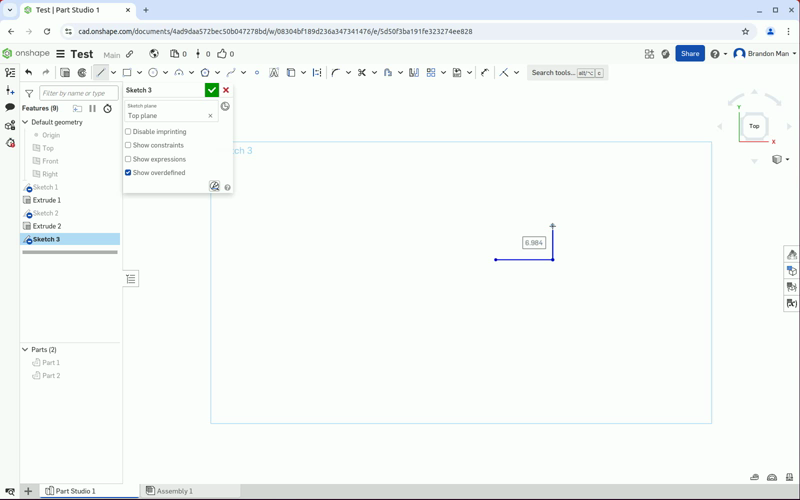
mouse_move(582, 225)
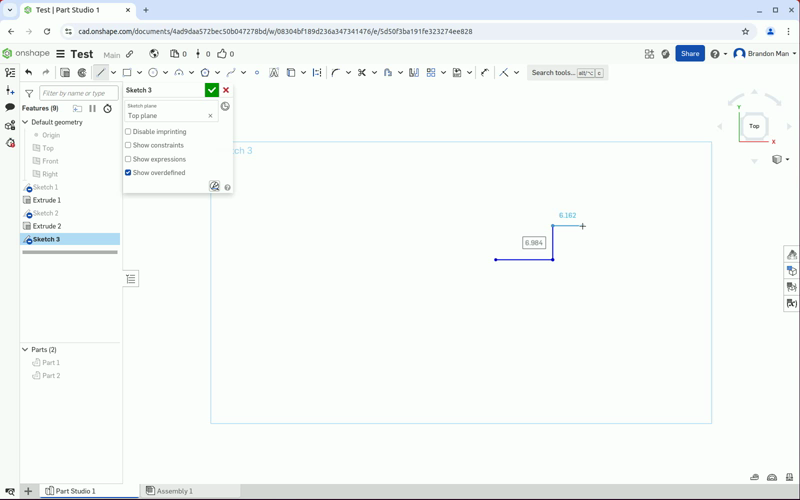
mouse_move(495, 225)
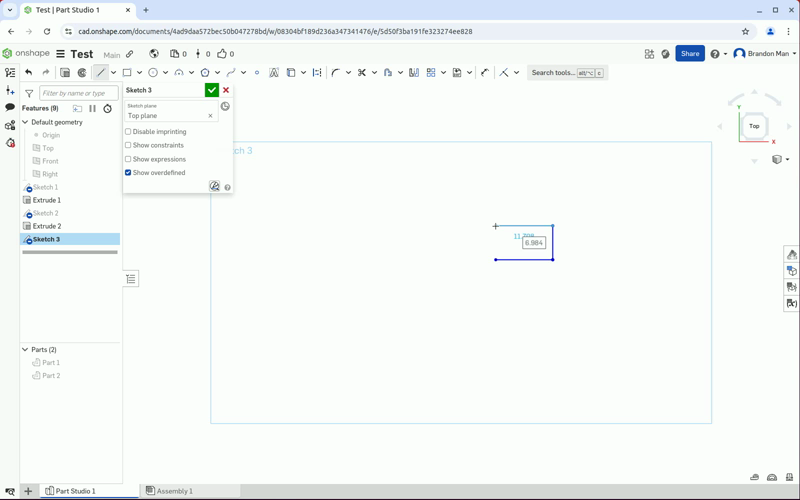
click(495, 225)
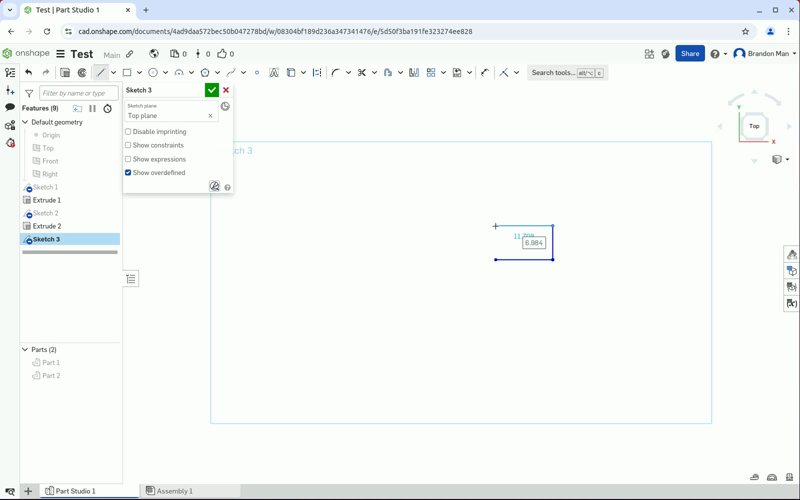
key_up(shift)
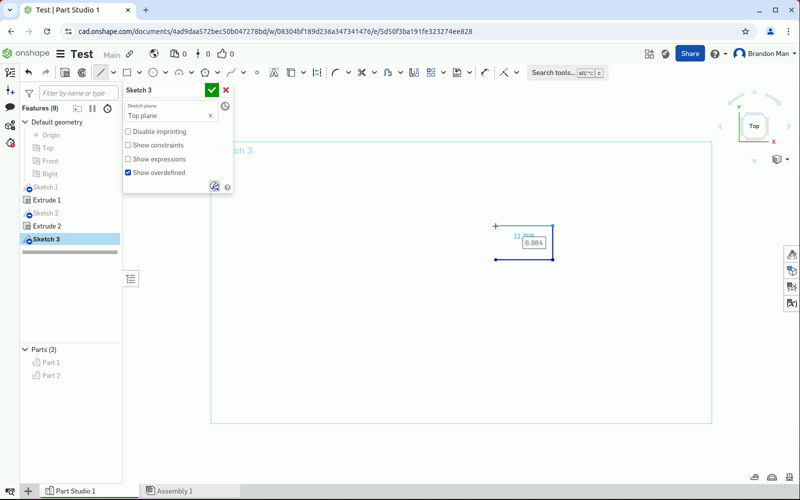
mouse_move(525, 225)
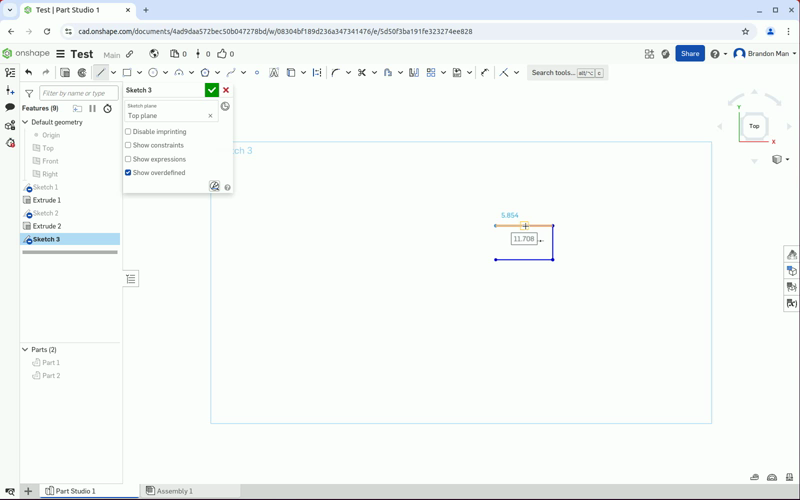
key_down(shift)
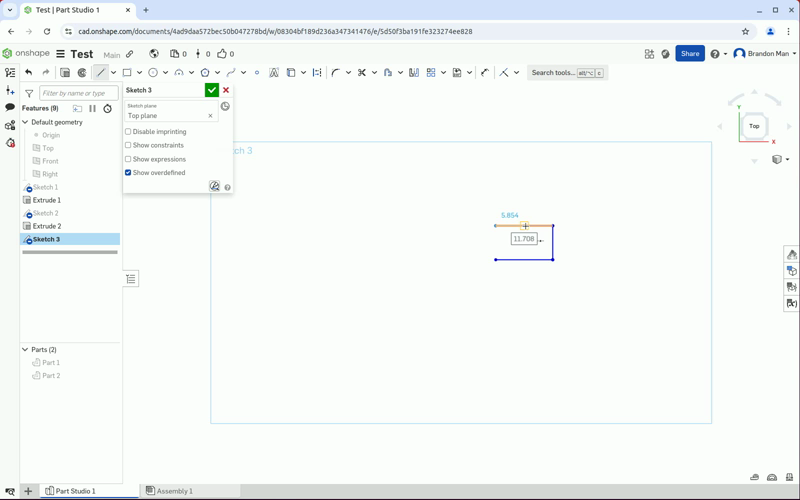
mouse_move(495, 259)
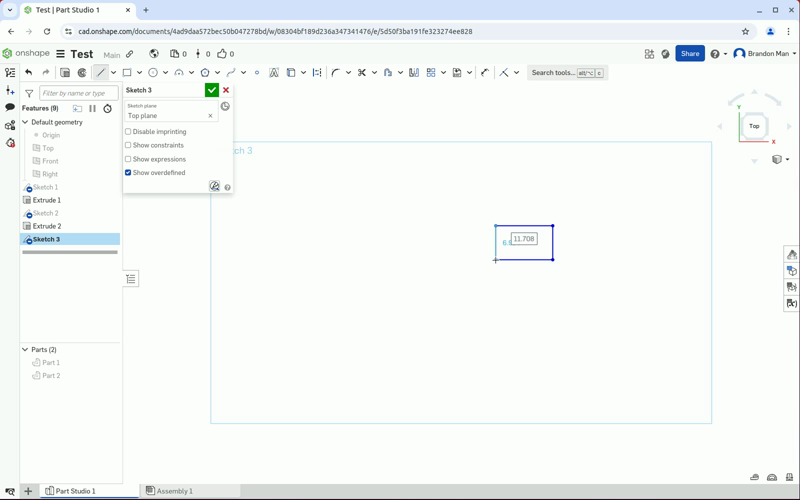
key_up(shift)
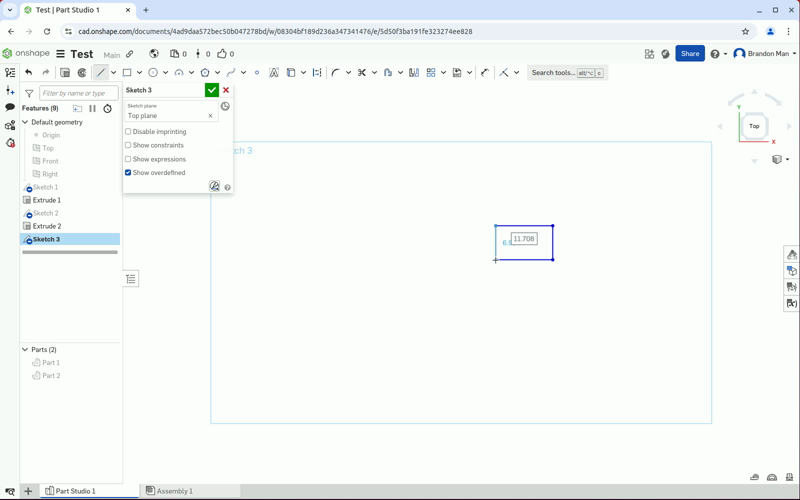
click(495, 259)
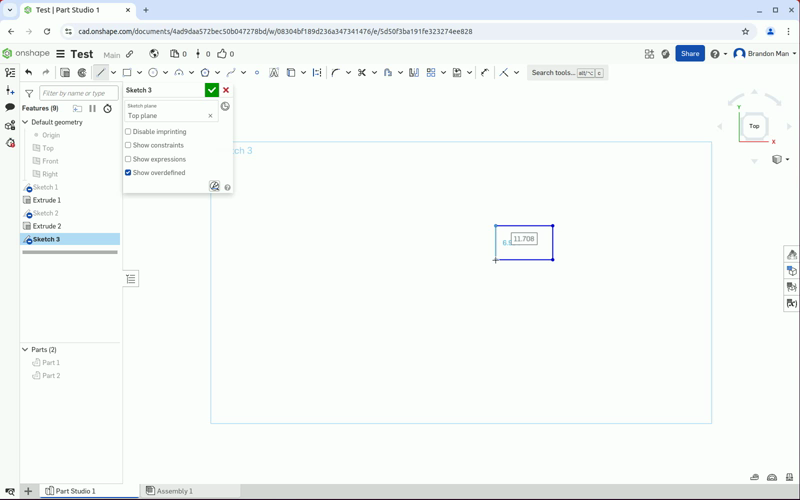
key(esc)
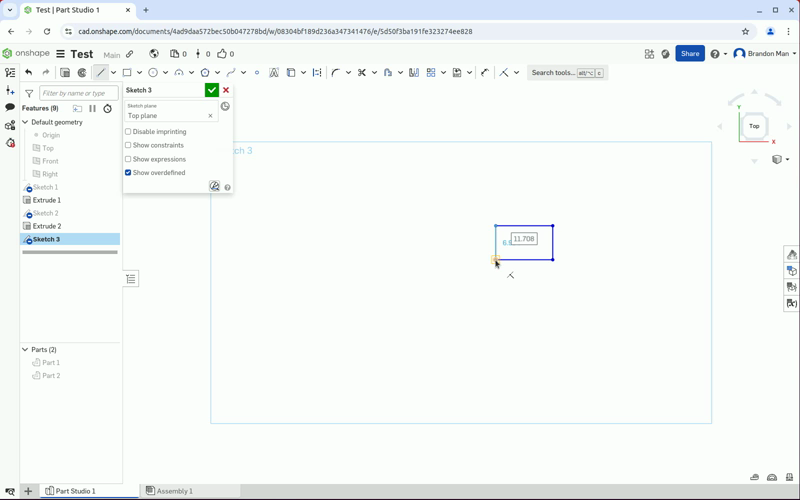
mouse_move(514, 253)
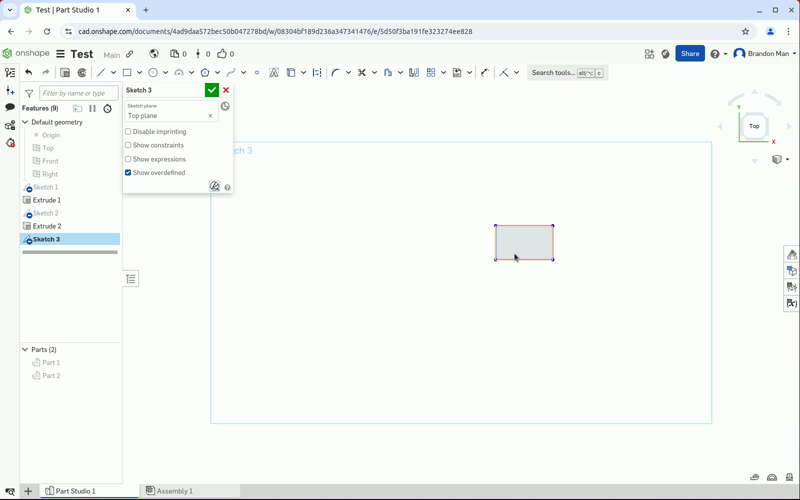
click(514, 253)
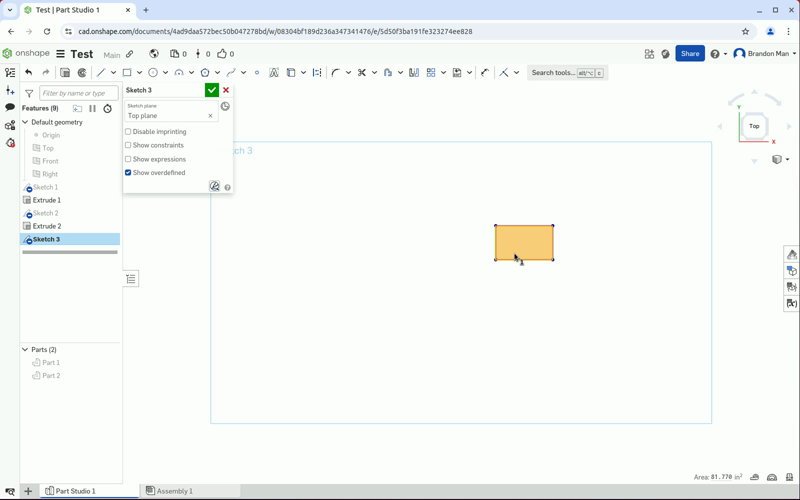
mouse_move(73, 352)
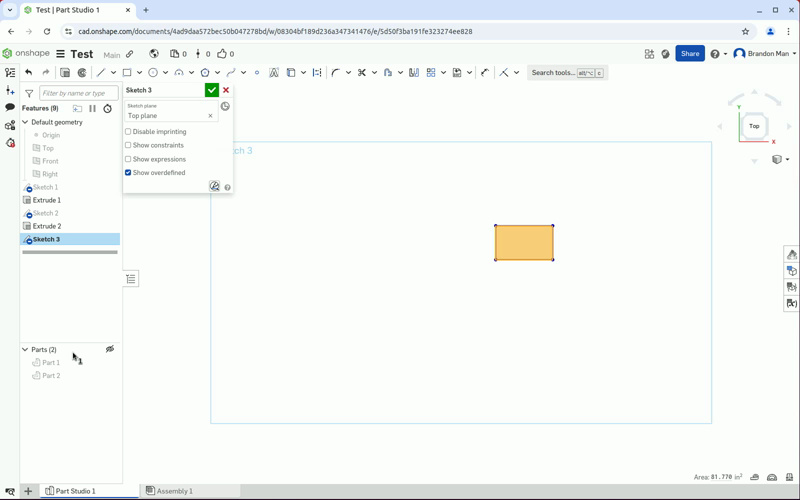
key(shift+y)
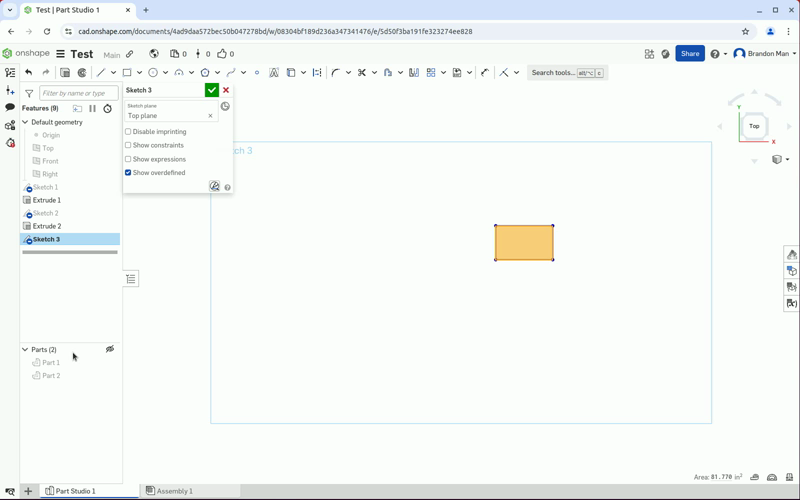
key(shift+e)
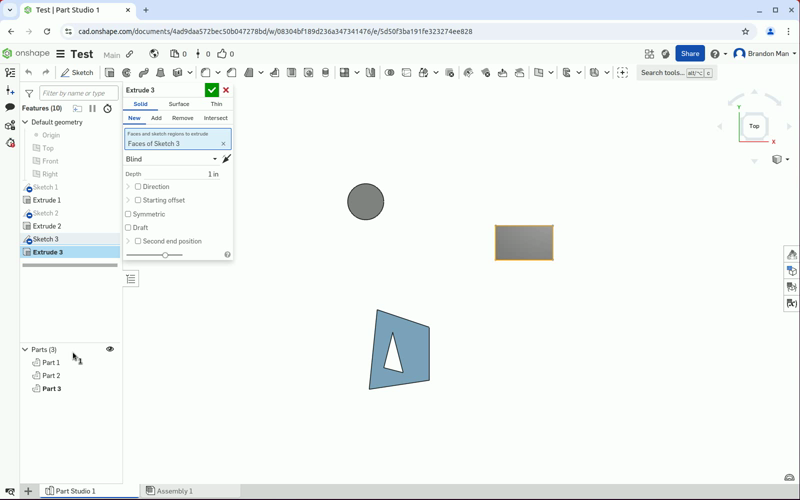
mouse_move(143, 106)
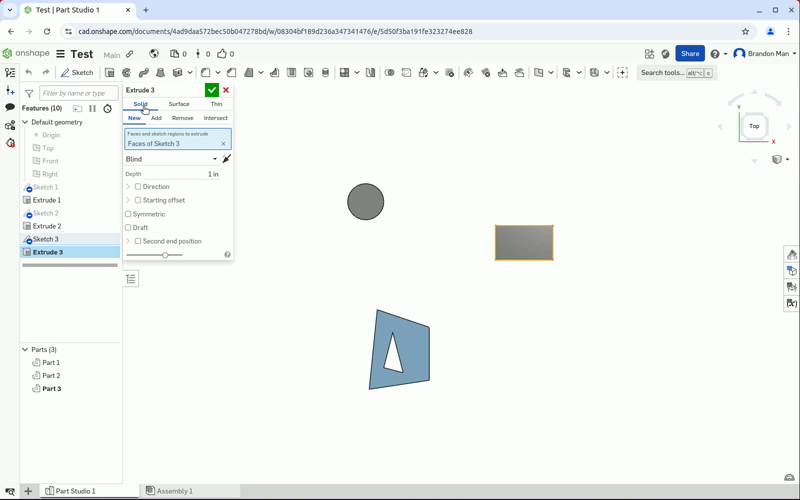
click(143, 106)
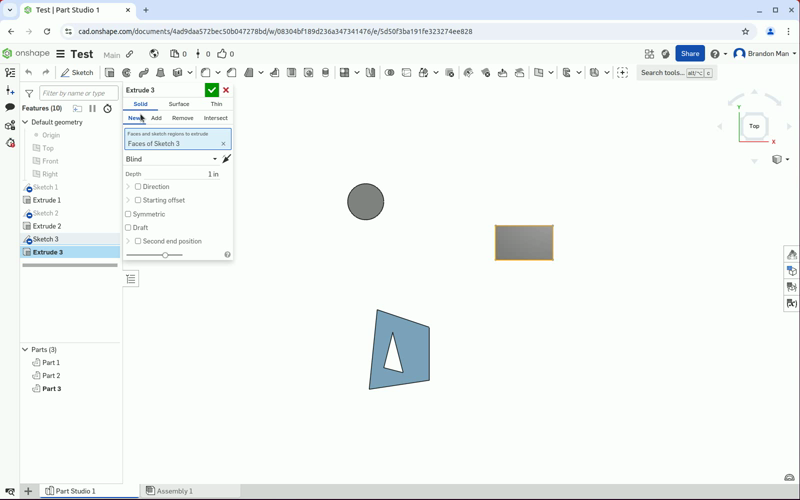
mouse_move(137, 120)
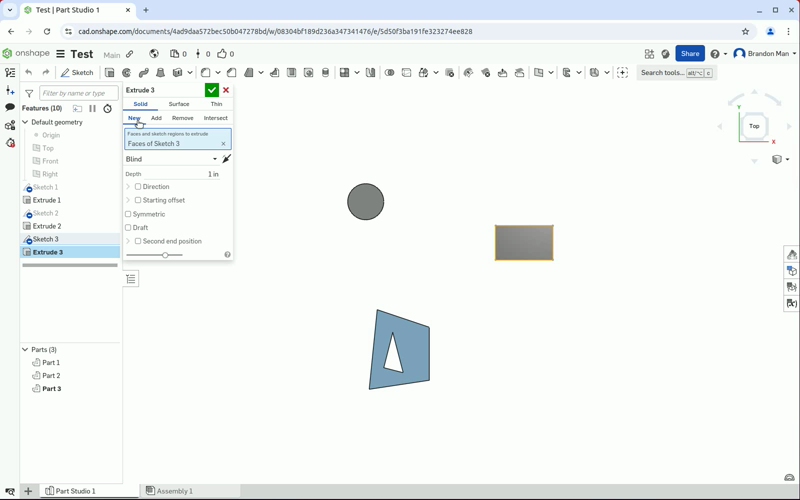
click(137, 120)
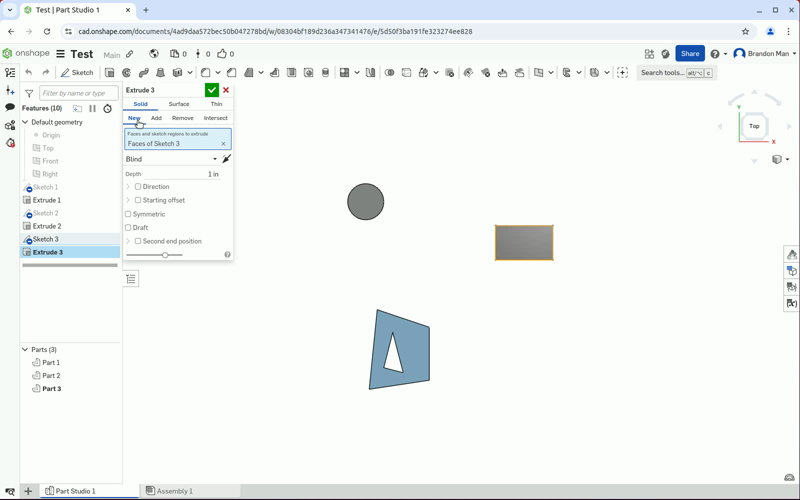
key(tab, 4)
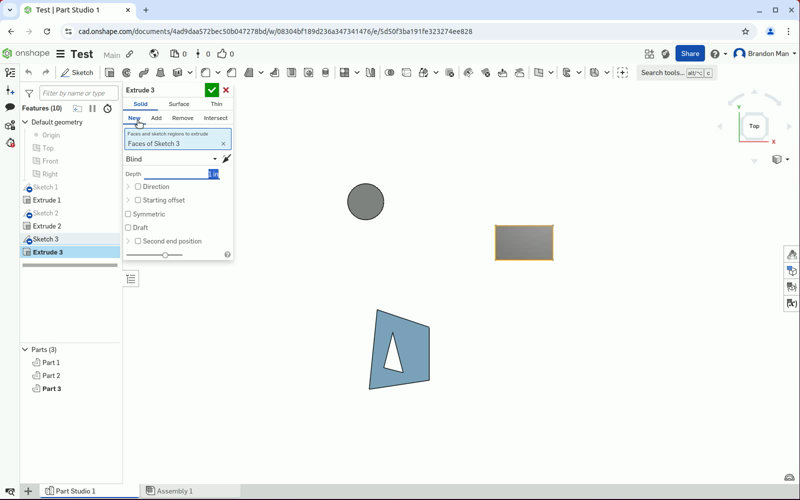
text(7.943)
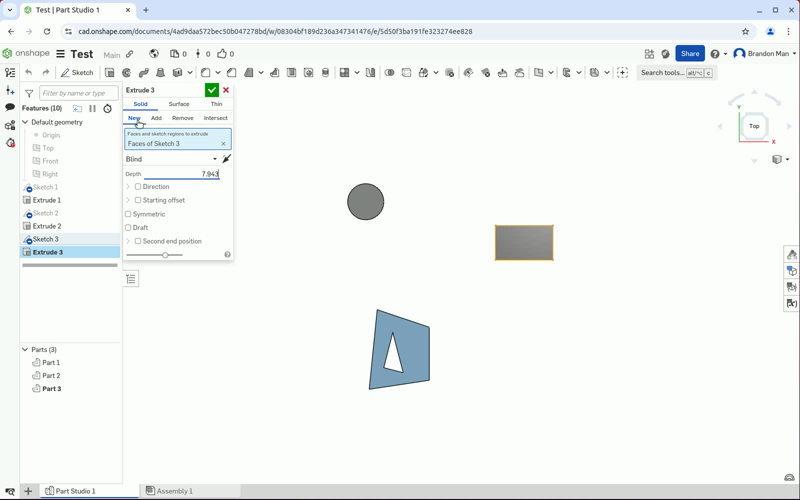
key(enter)
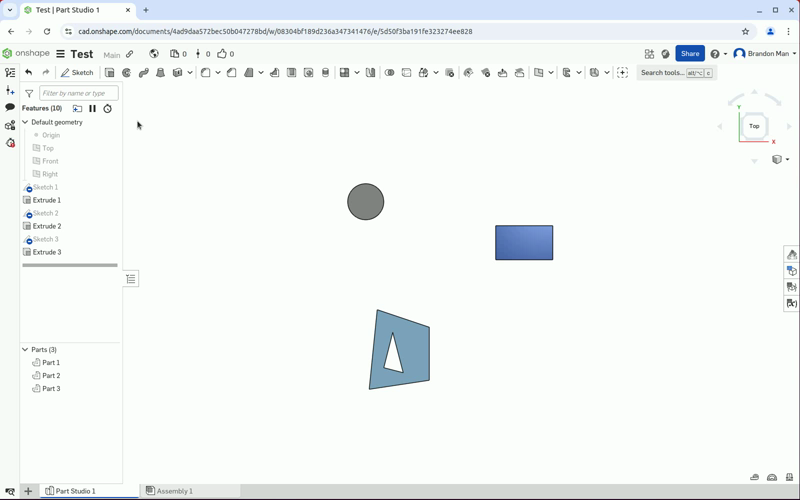
key(shift+h)
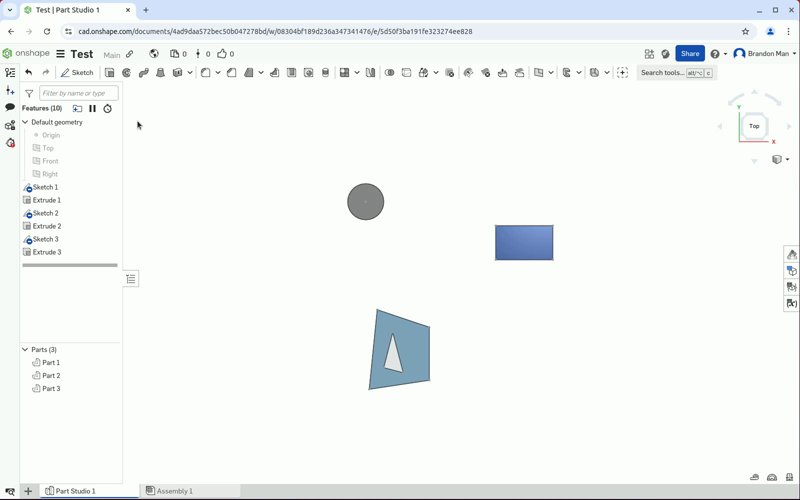
key(shift+h)
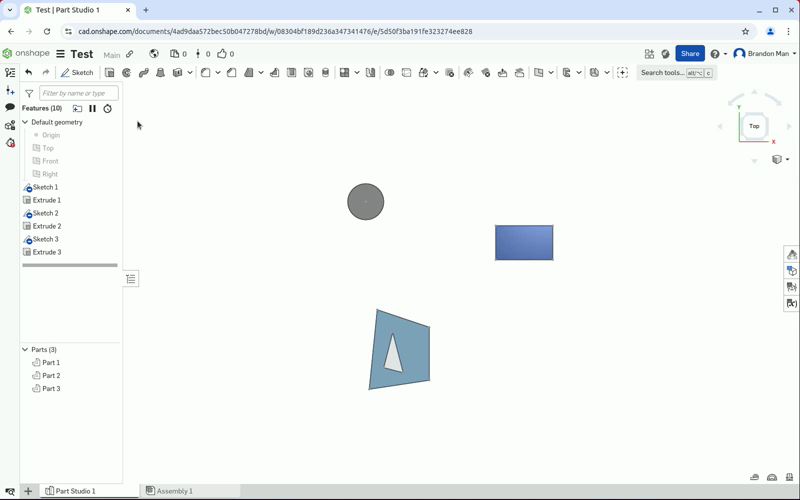
key(shift+7)
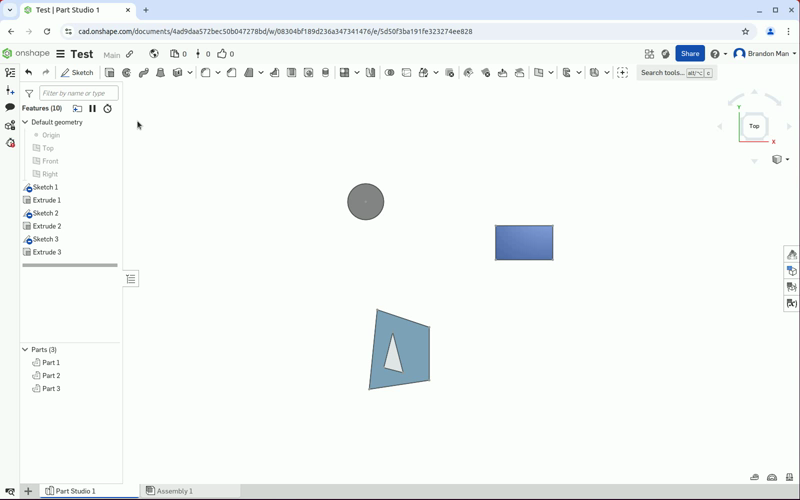
key(up, 3)
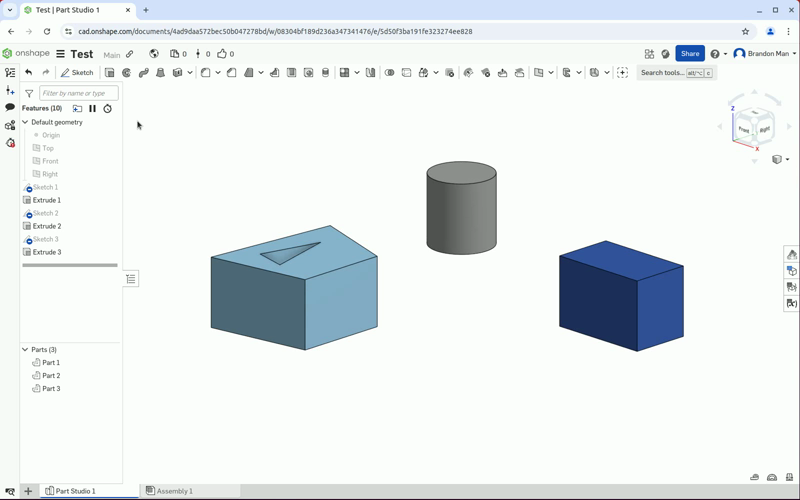
key(left, 3)
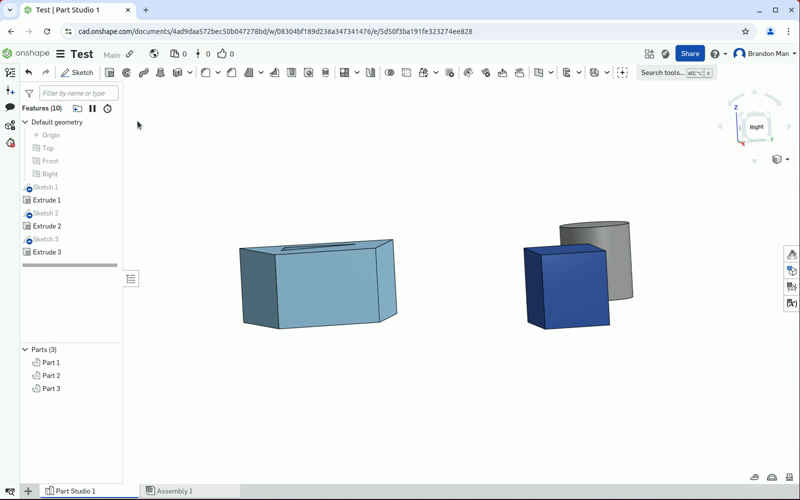
key(right, 3)
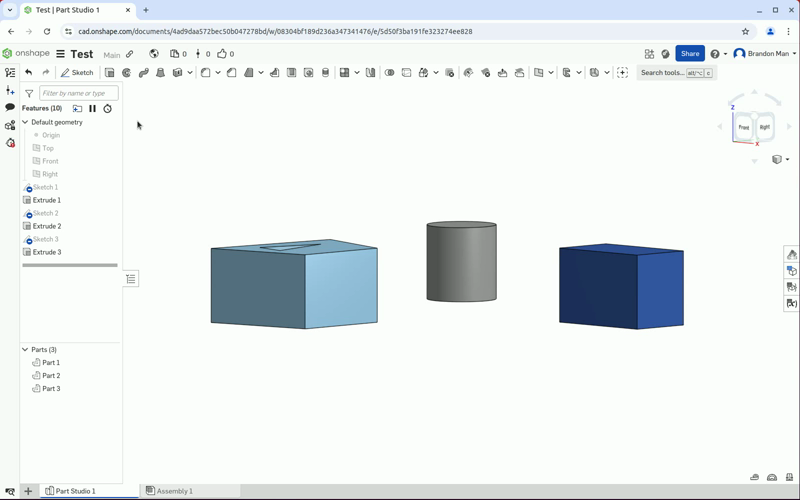
key(down, 3)
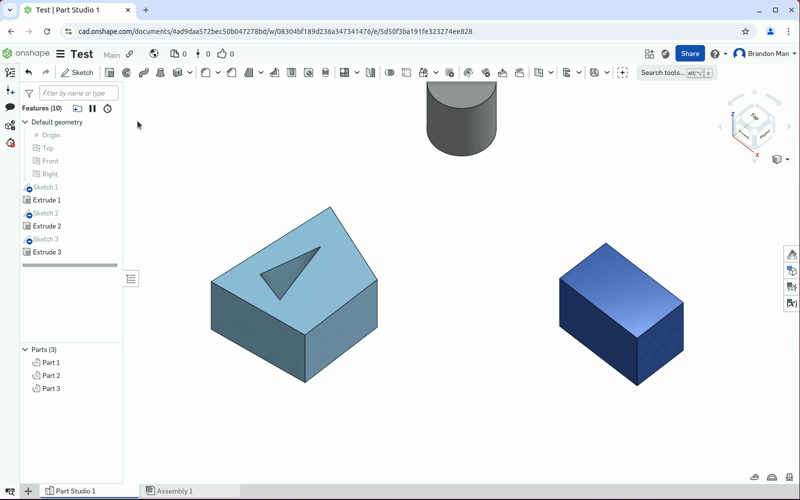
mouse_move(73, 189)
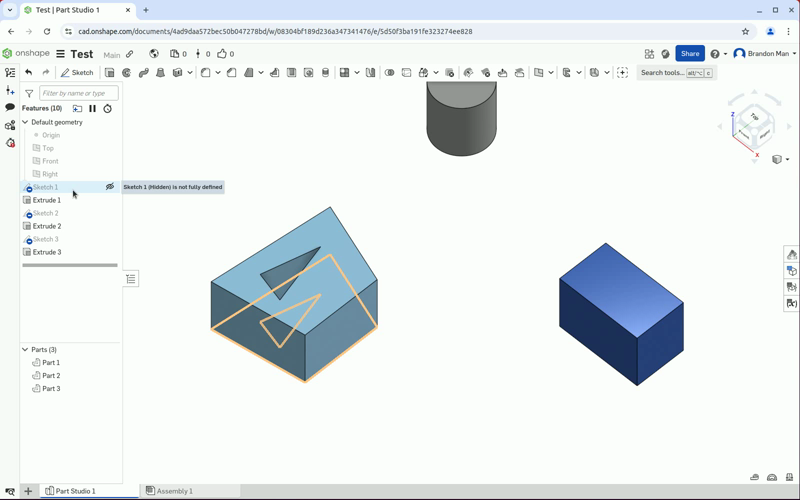
click(73, 189)